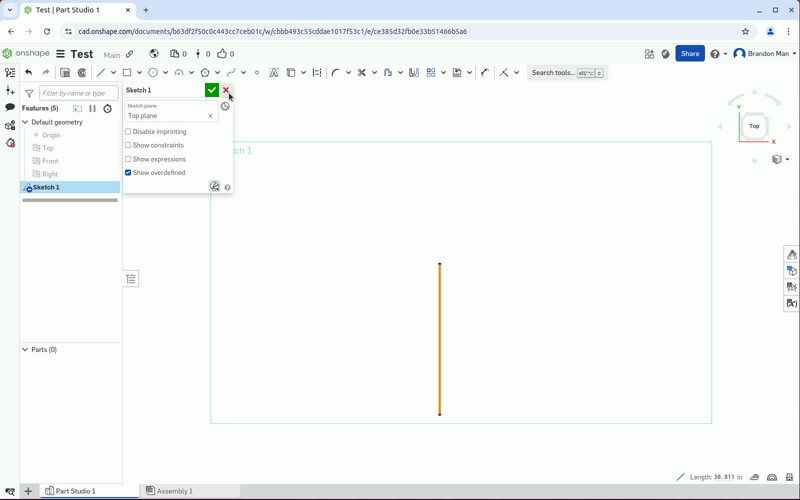
key(shift+h)
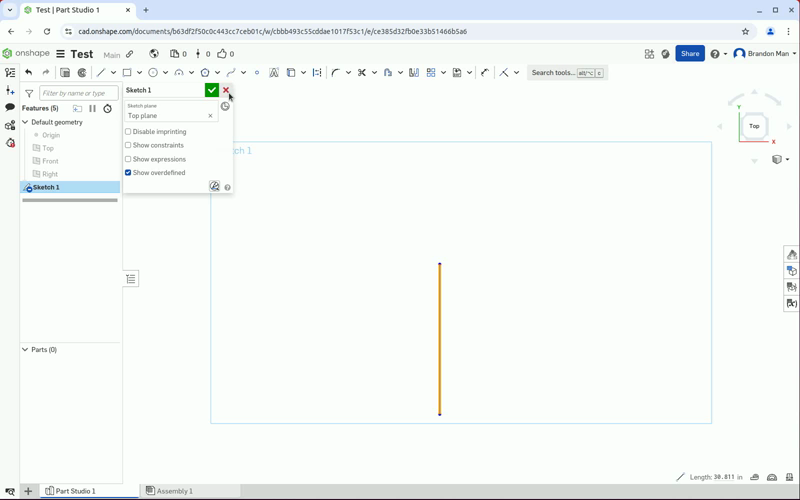
key(shift+s)
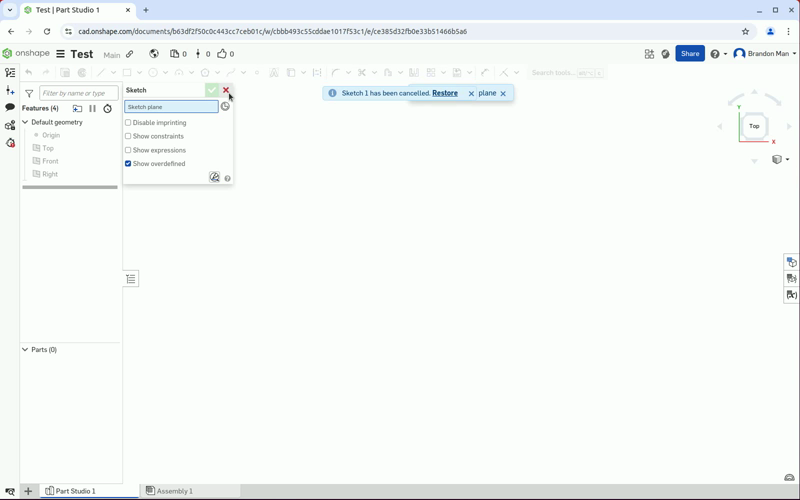
mouse_move(73, 150)
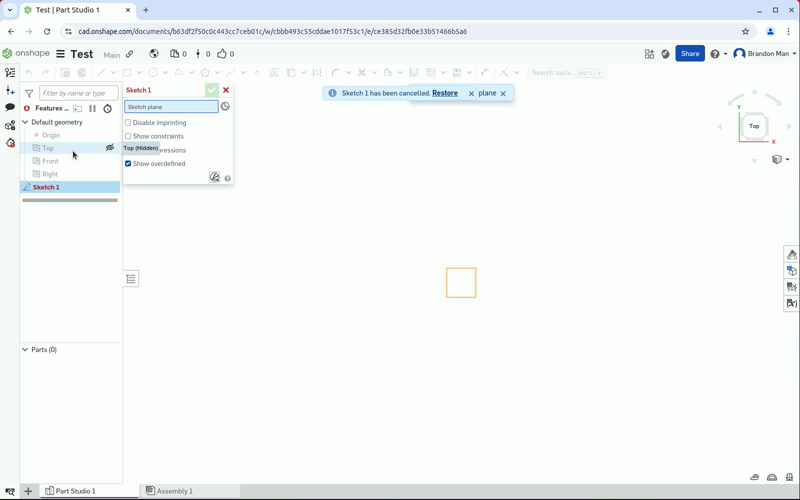
click(73, 150)
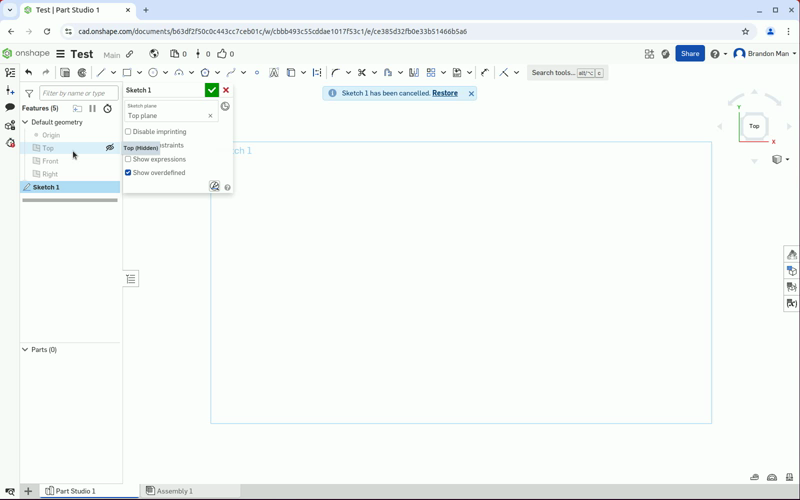
mouse_move(73, 352)
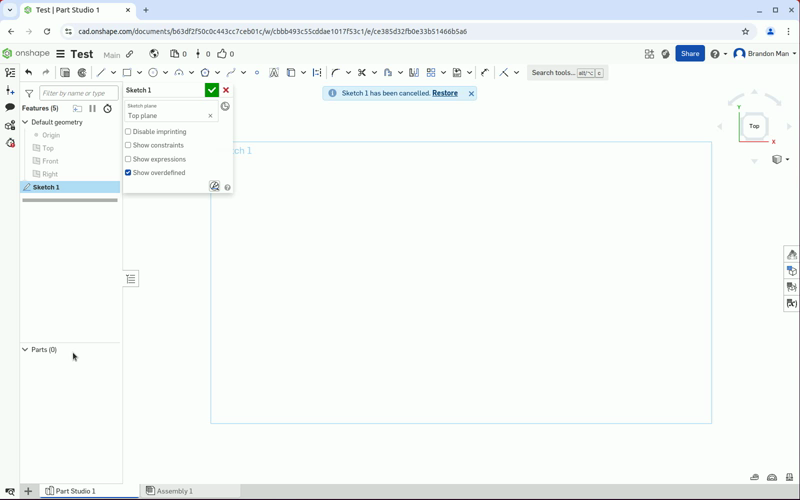
key(y)
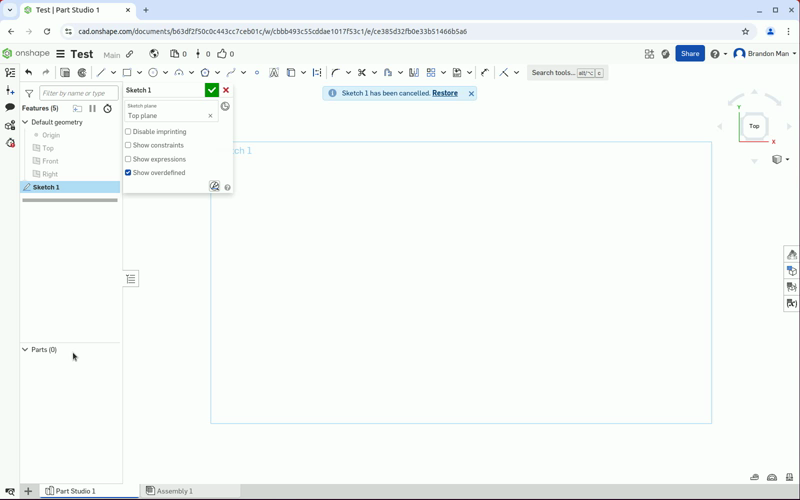
key(l)
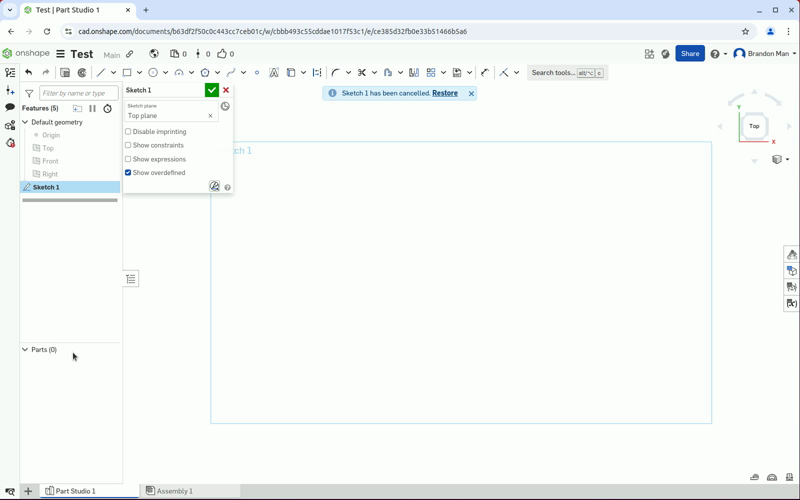
key_down(shift)
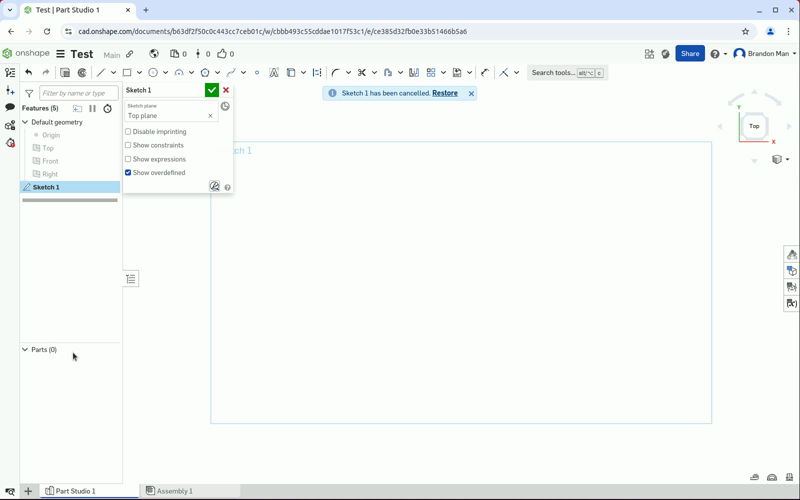
mouse_move(460, 395)
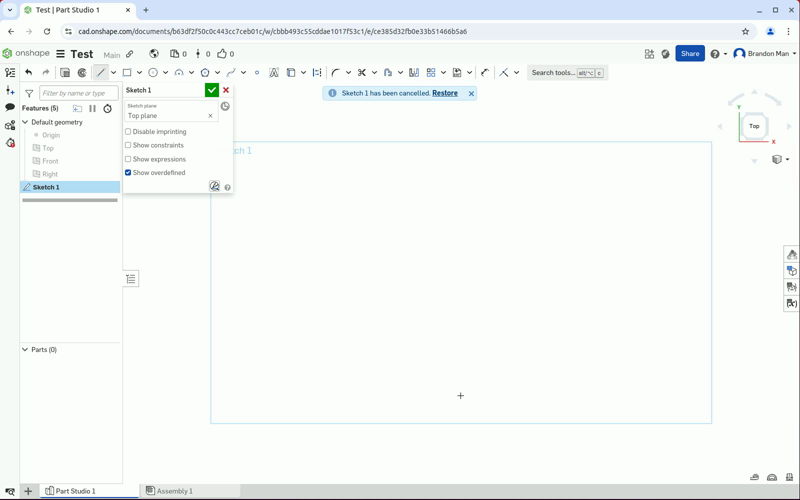
click(460, 395)
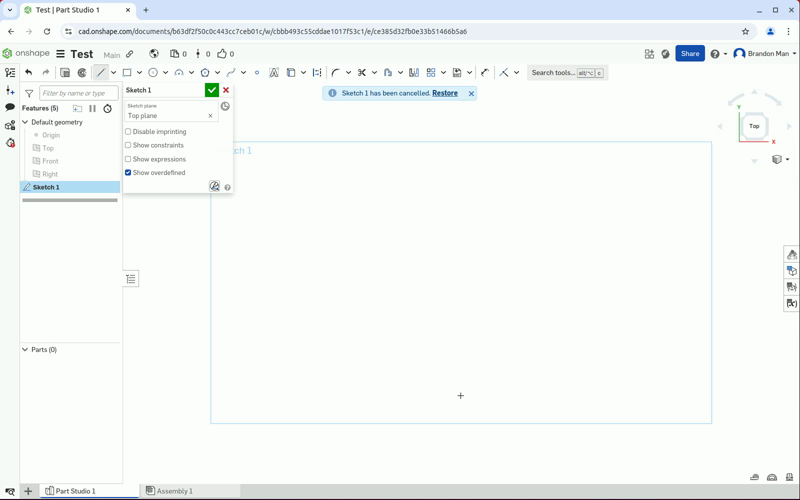
key_up(shift)
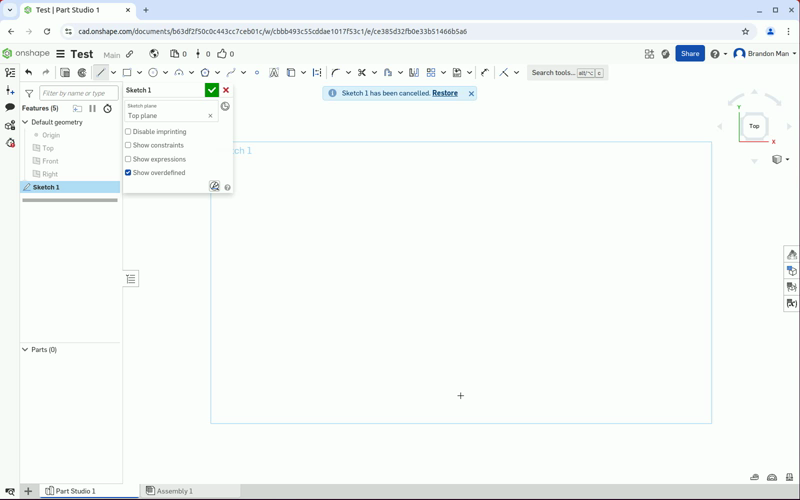
key_down(shift)
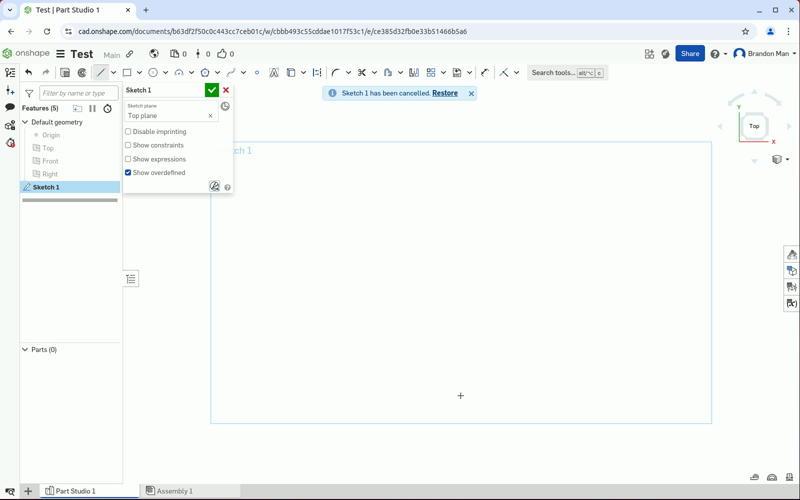
mouse_move(542, 395)
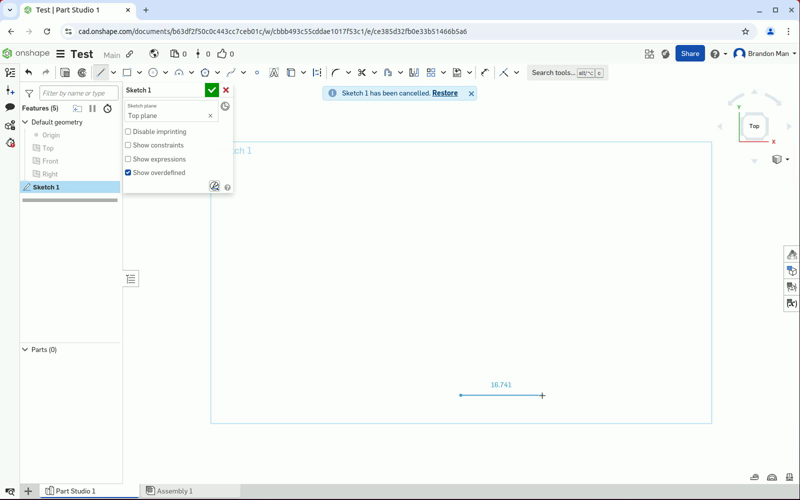
click(542, 395)
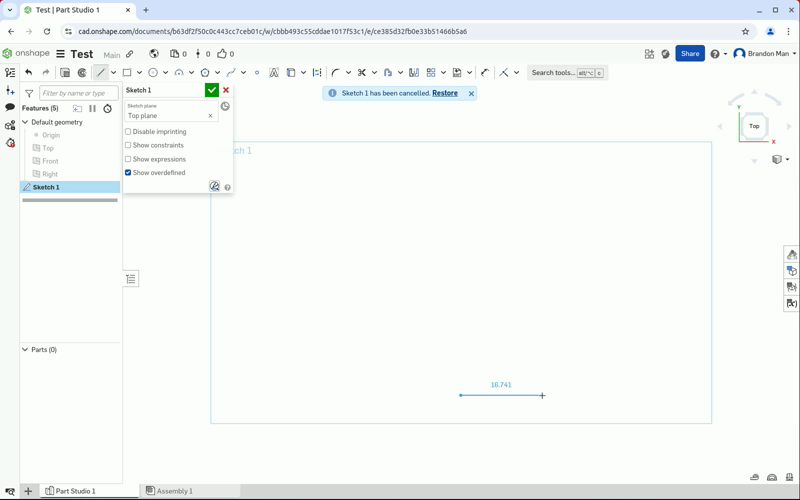
key_up(shift)
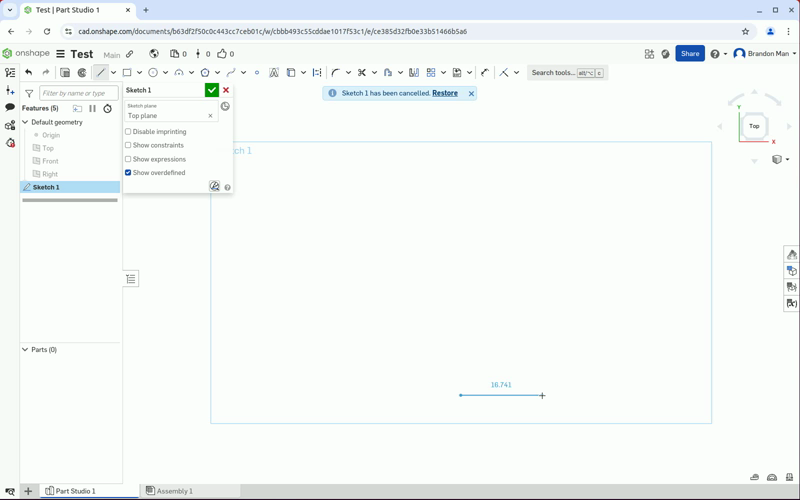
key_down(shift)
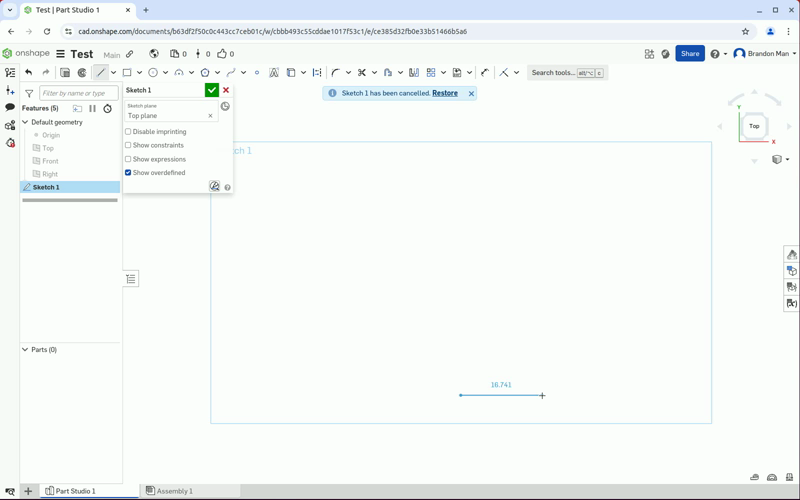
mouse_move(542, 282)
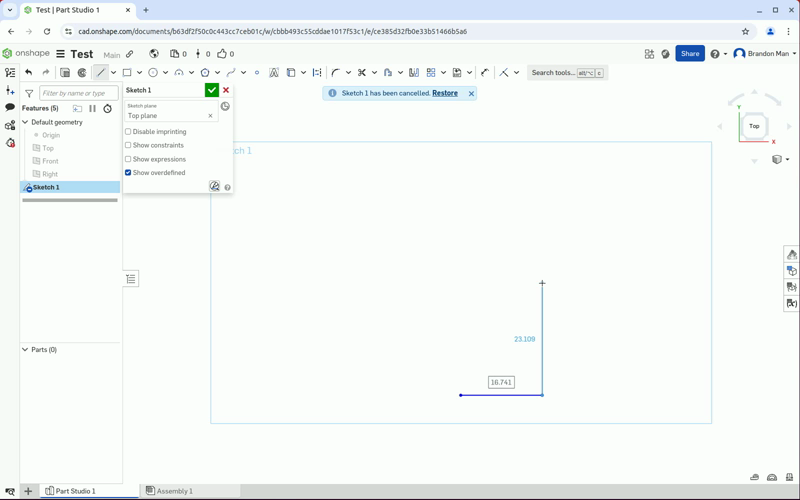
click(542, 282)
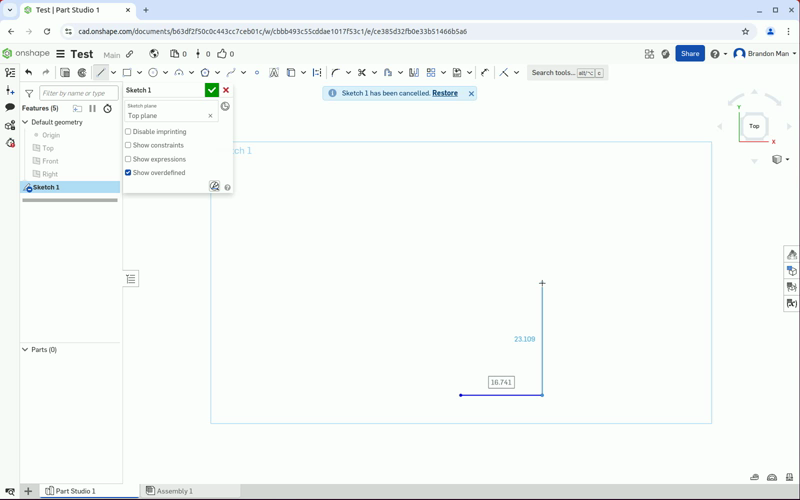
key_up(shift)
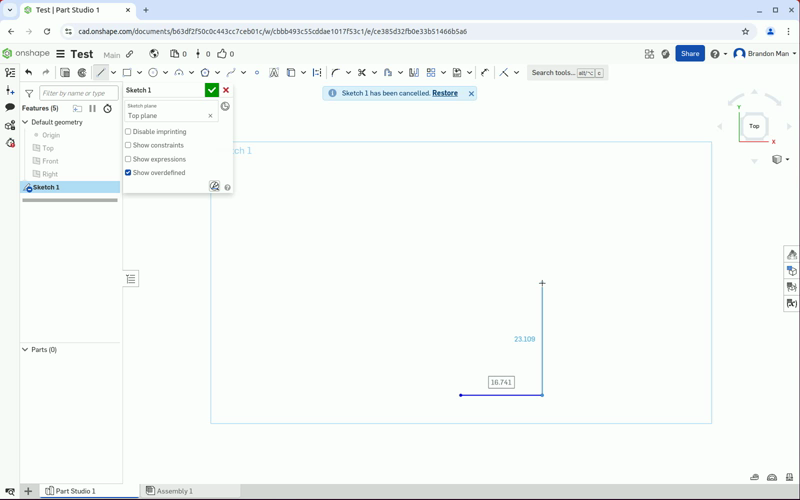
key_down(shift)
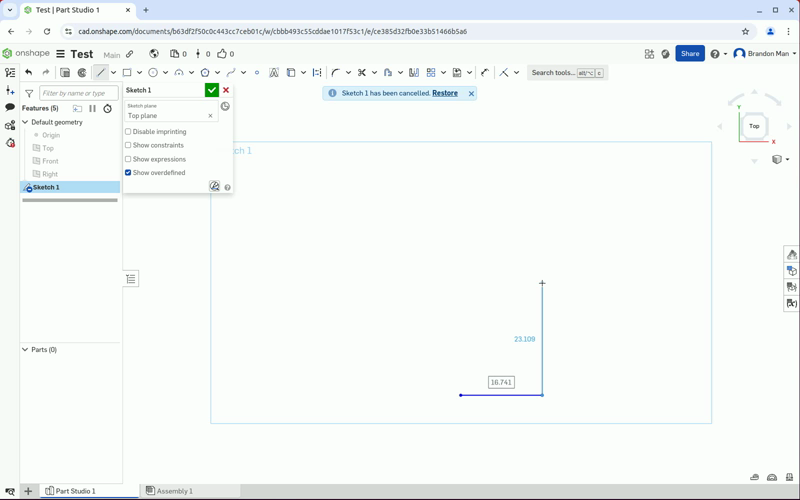
mouse_move(460, 282)
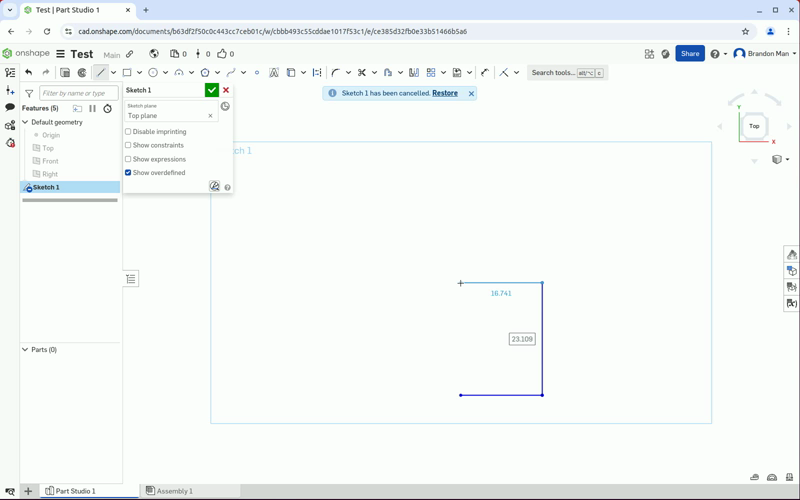
click(460, 282)
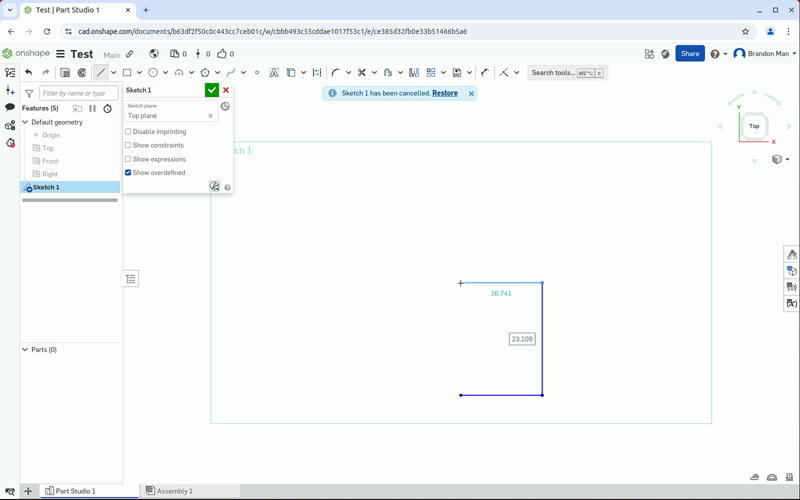
key_up(shift)
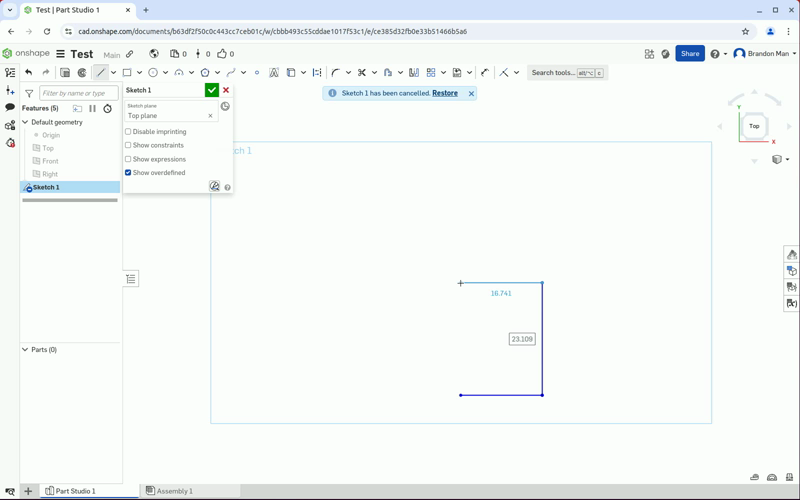
key_down(shift)
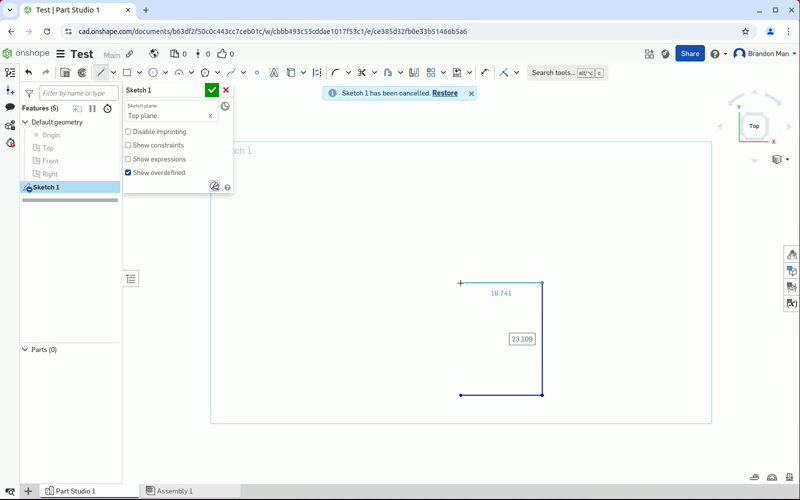
mouse_move(460, 395)
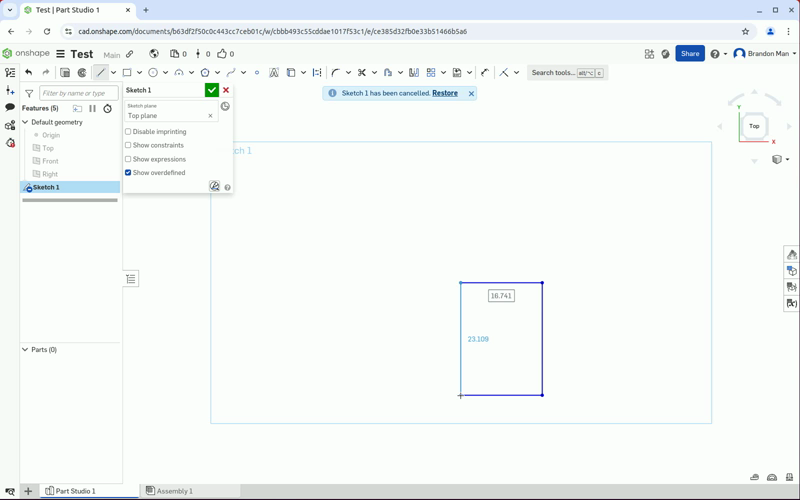
key_up(shift)
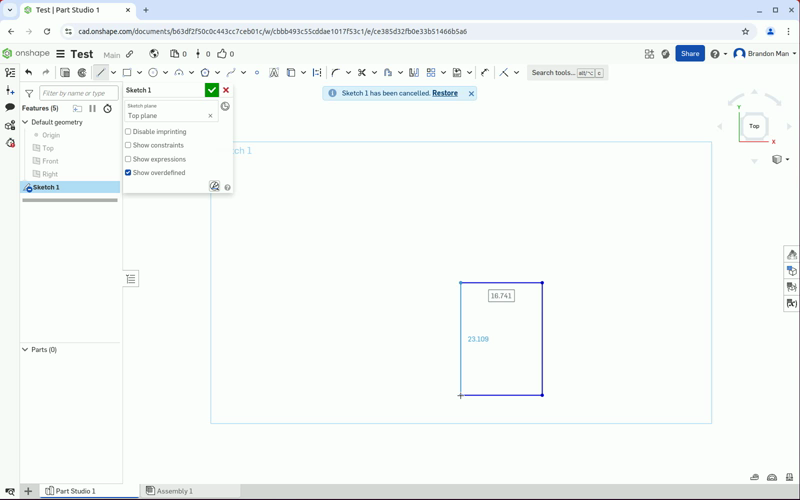
click(460, 395)
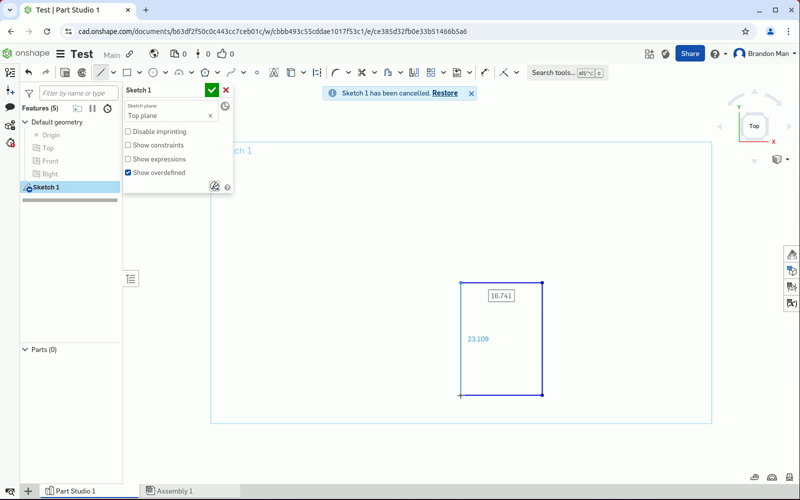
key(esc)
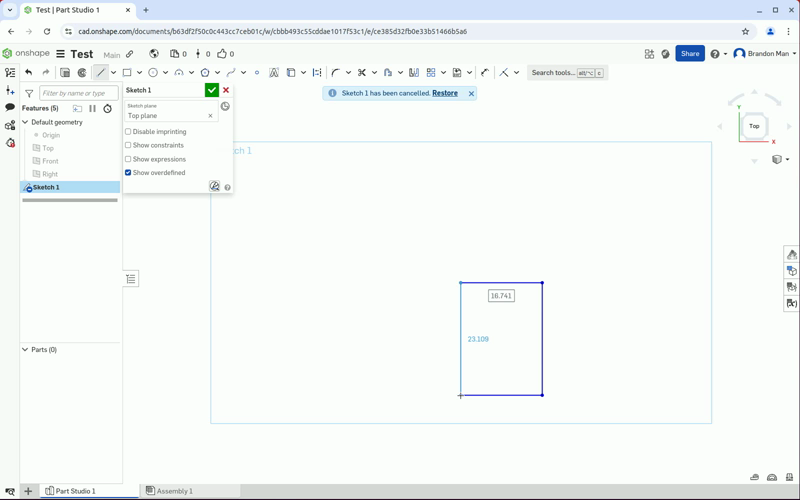
key(c)
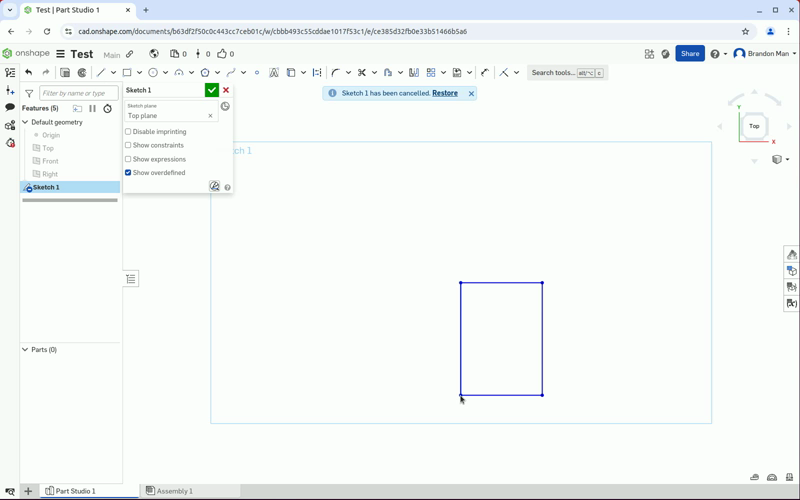
key_down(shift)
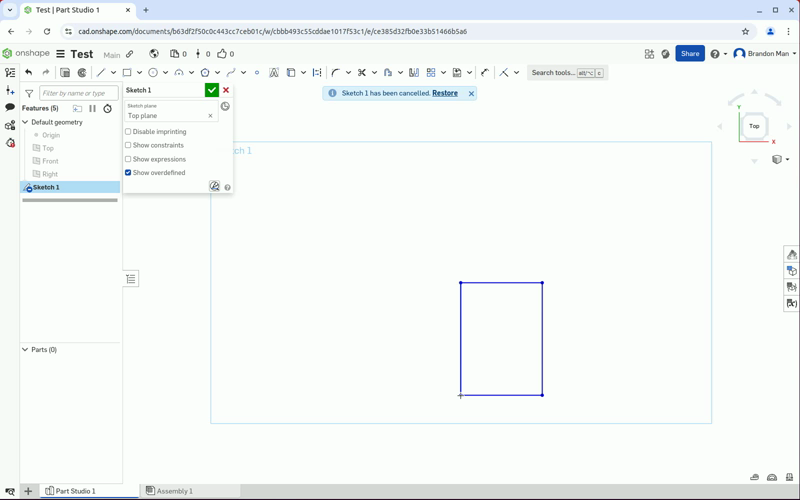
mouse_move(504, 338)
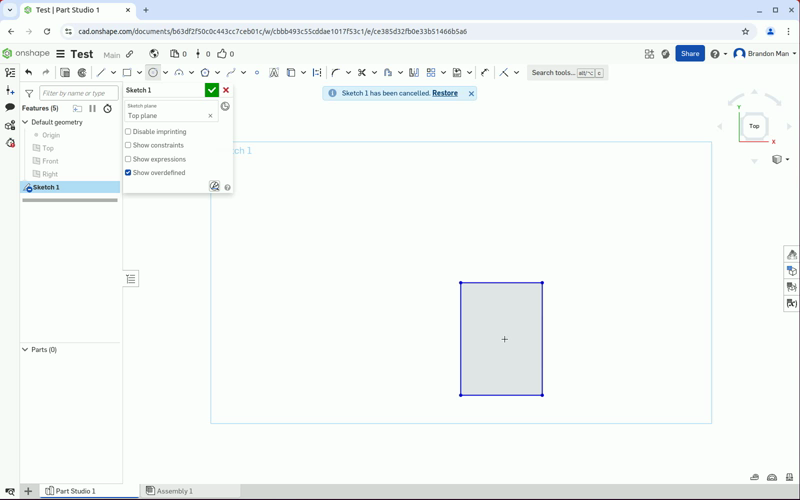
click(504, 338)
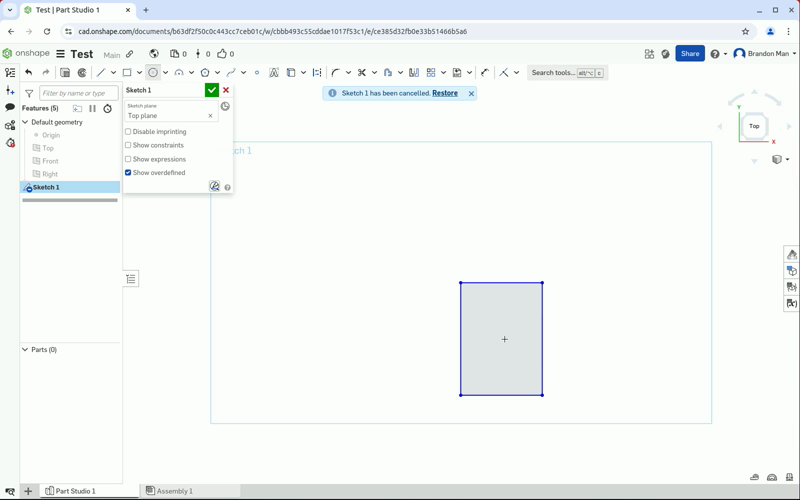
key_up(shift)
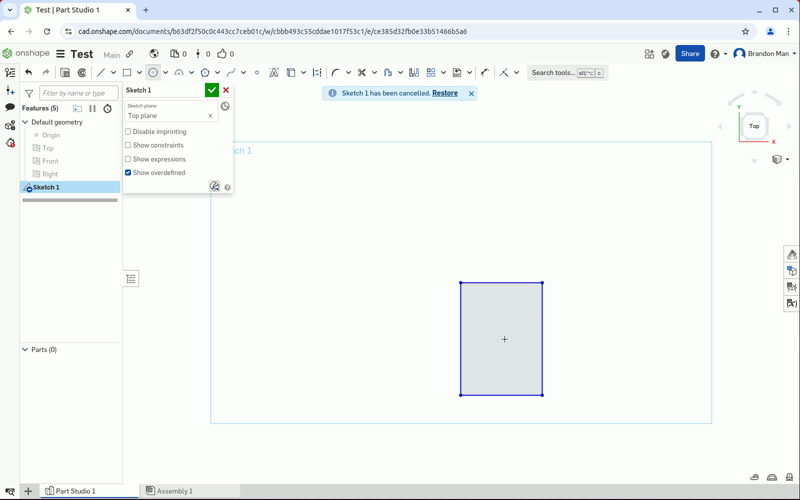
mouse_move(515, 338)
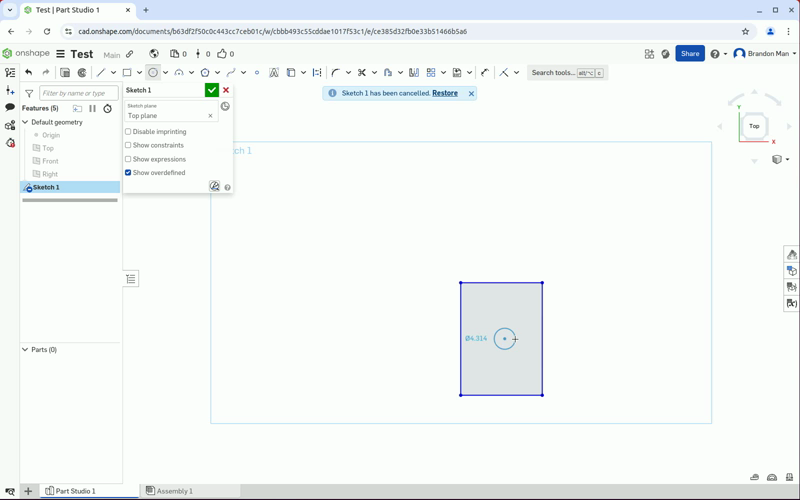
click(515, 338)
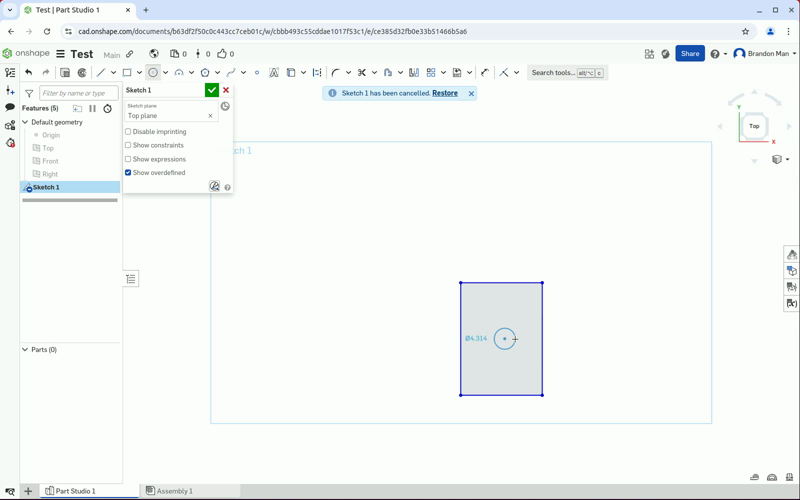
key(esc)
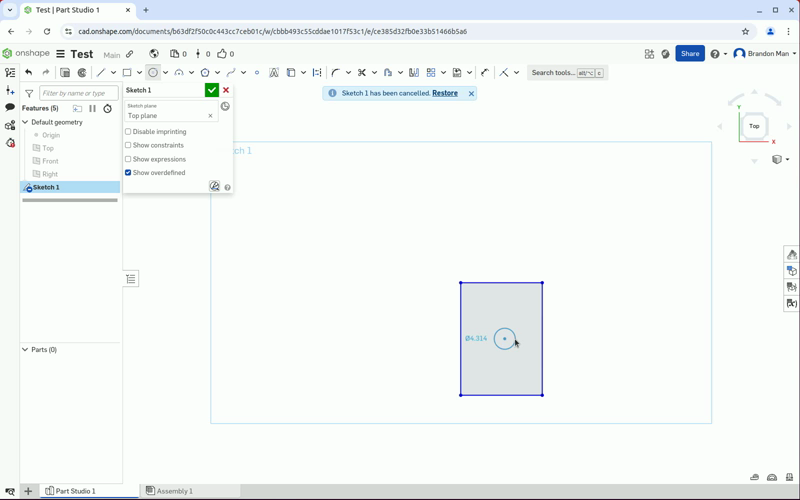
mouse_move(484, 318)
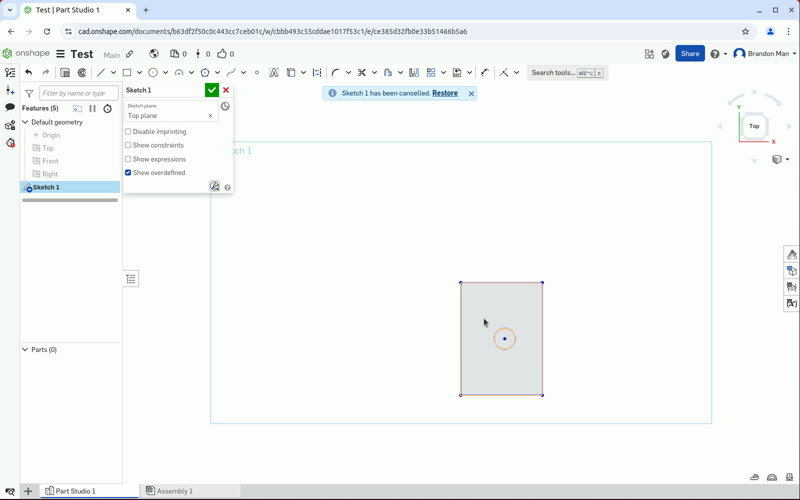
click(484, 318)
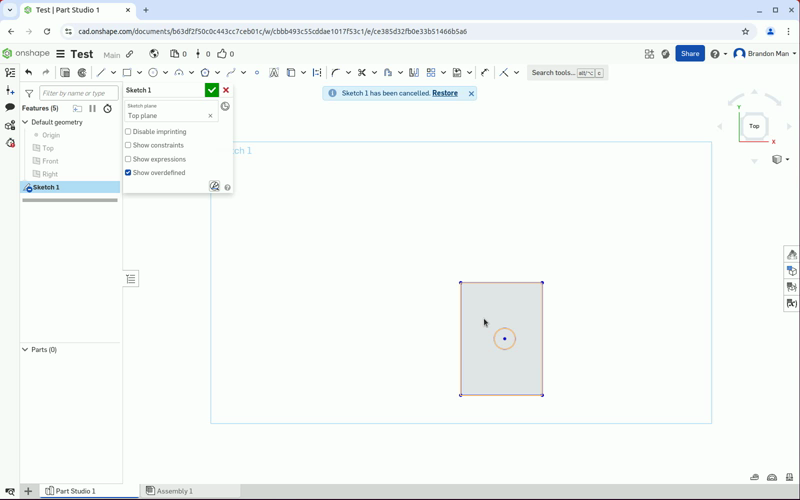
mouse_move(73, 352)
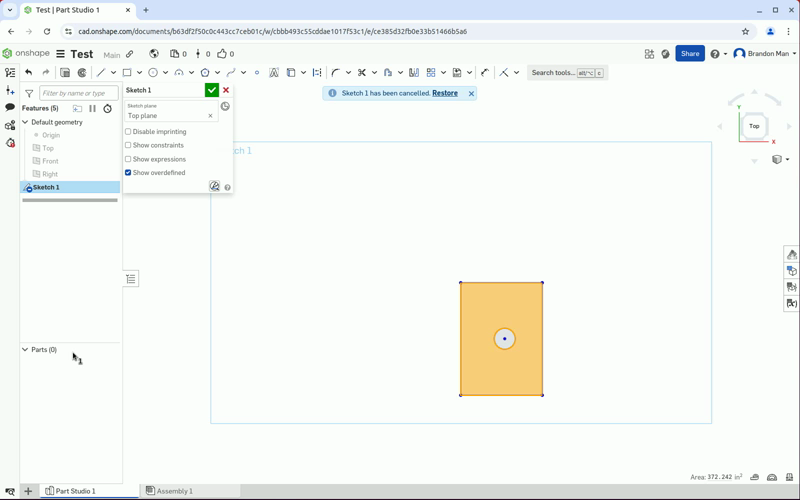
key(shift+y)
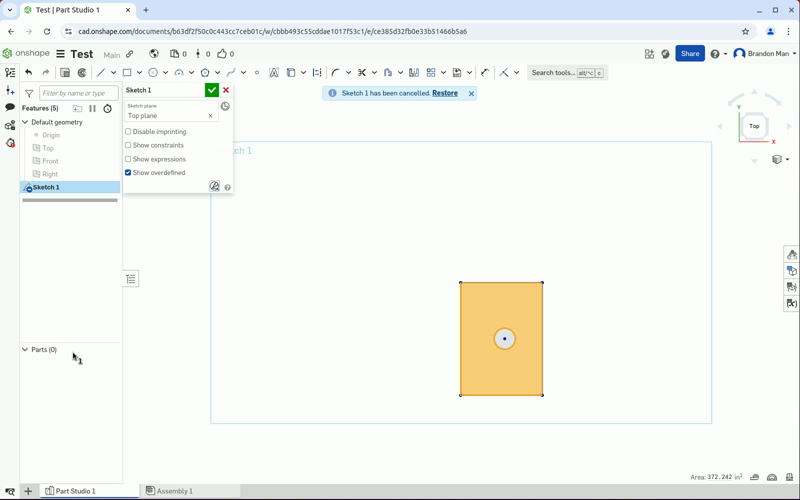
key(shift+e)
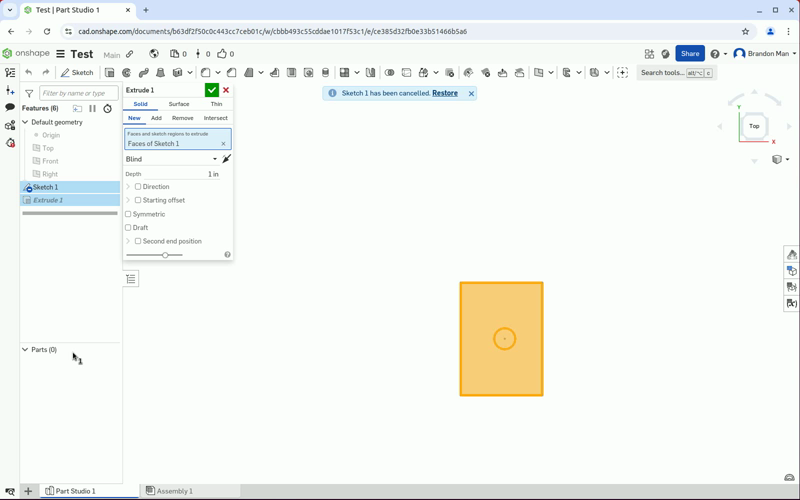
mouse_move(143, 106)
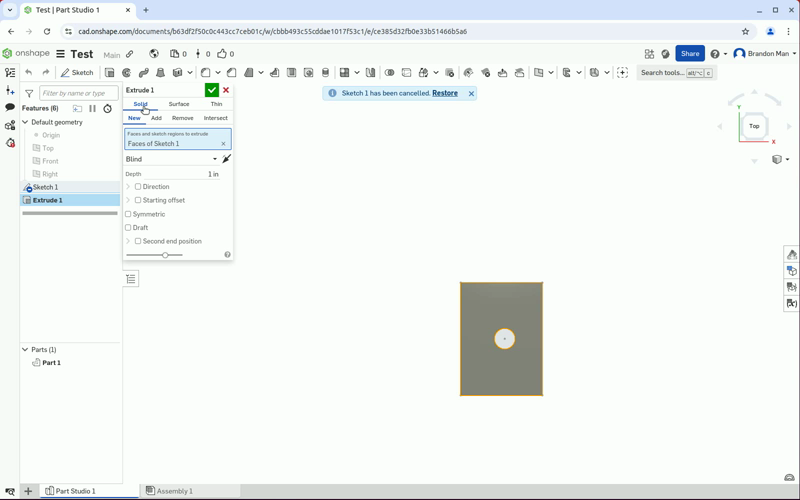
click(143, 106)
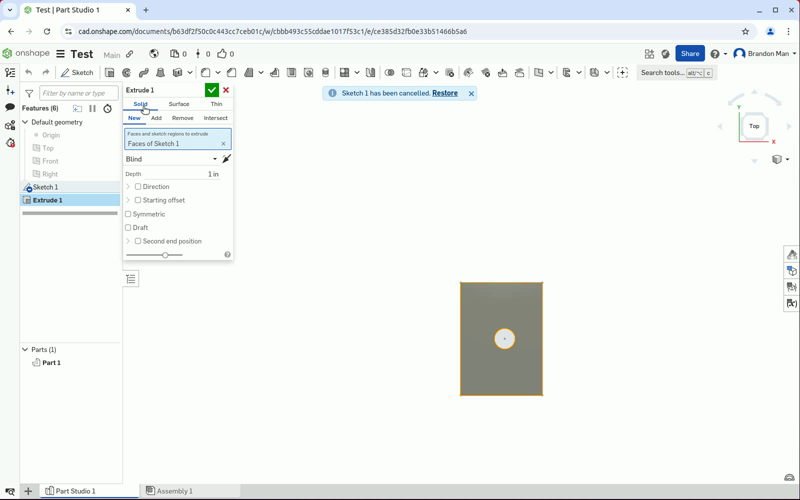
mouse_move(137, 120)
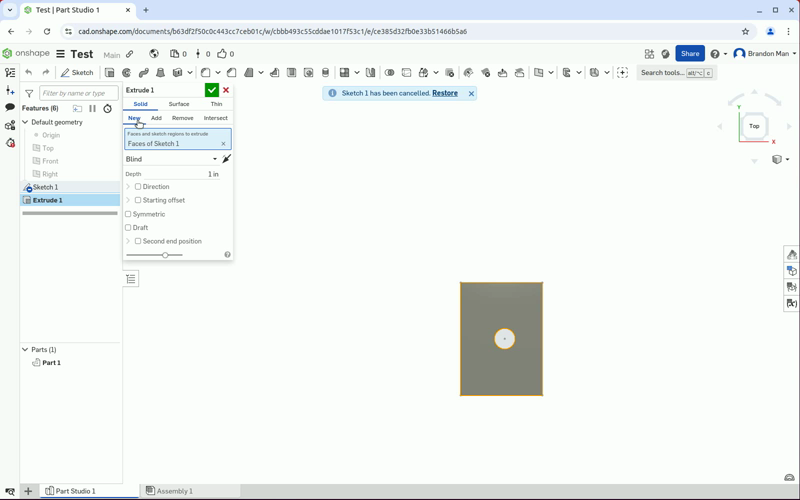
click(137, 120)
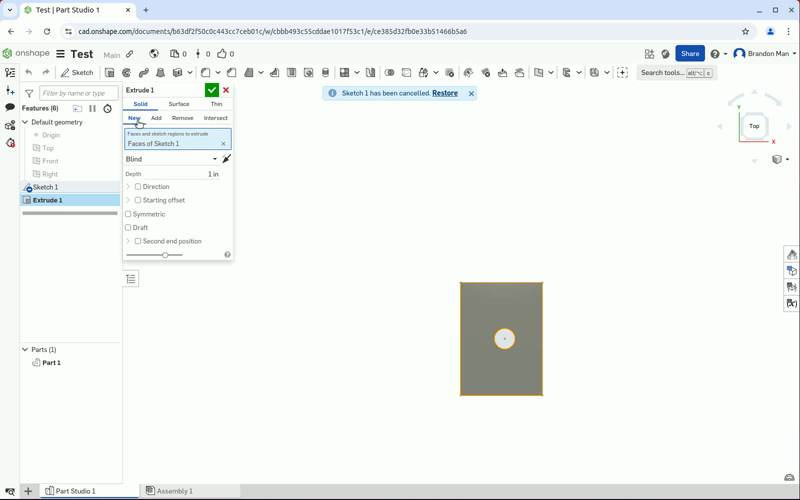
key(tab, 4)
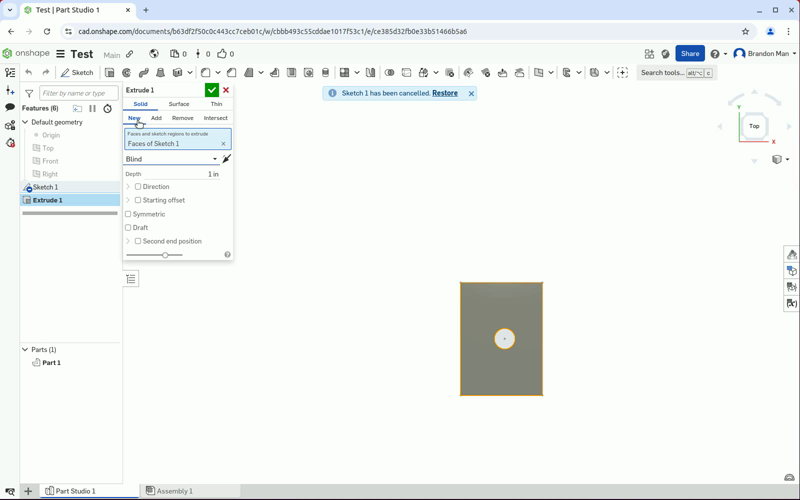
text(0.963)
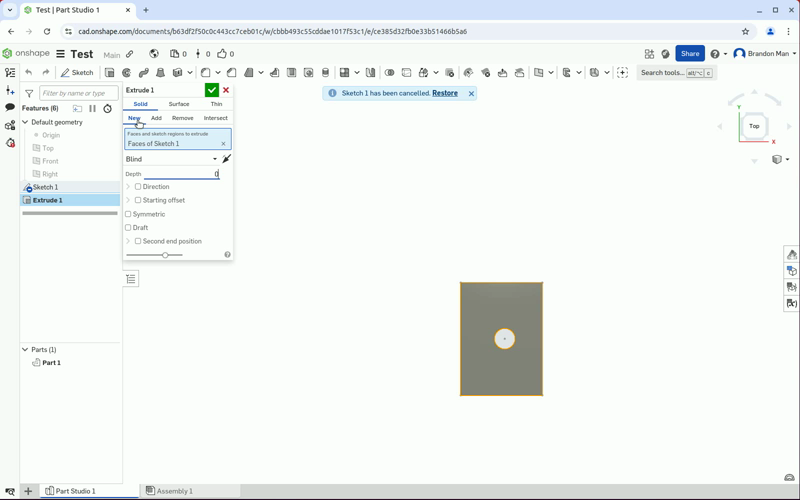
key(enter)
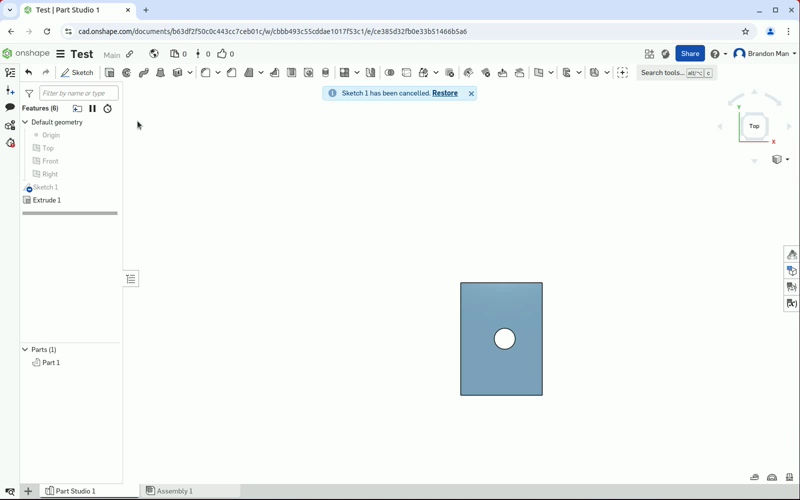
key(shift+h)
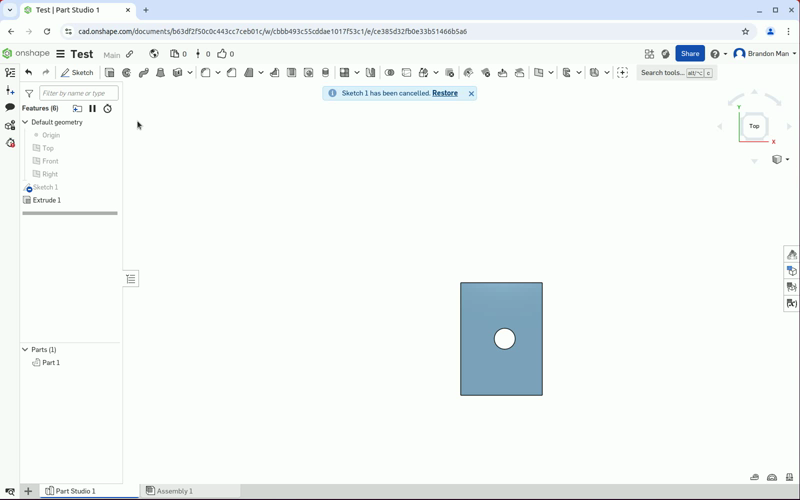
key(shift+h)
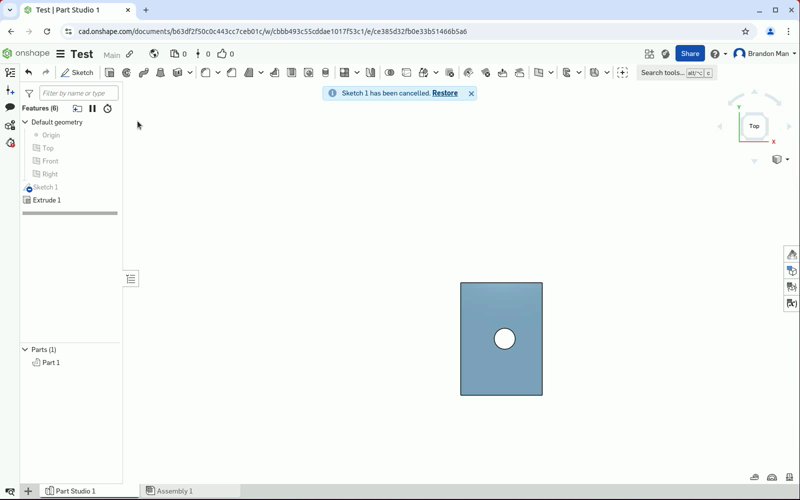
mouse_move(73, 189)
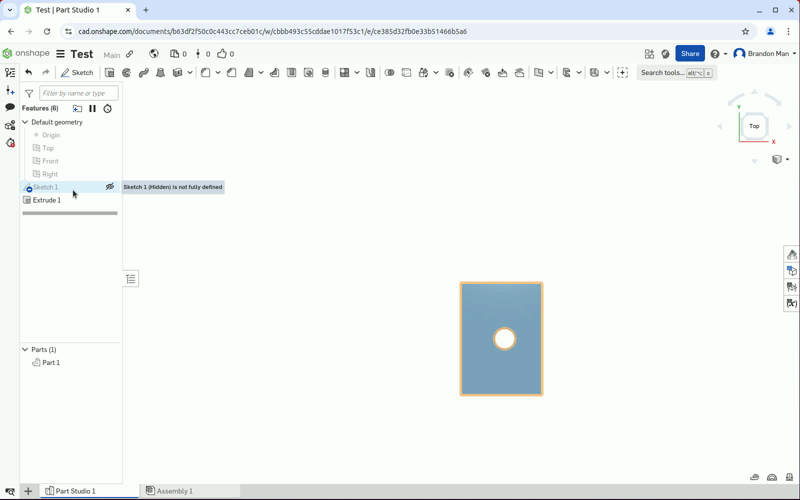
click(73, 189)
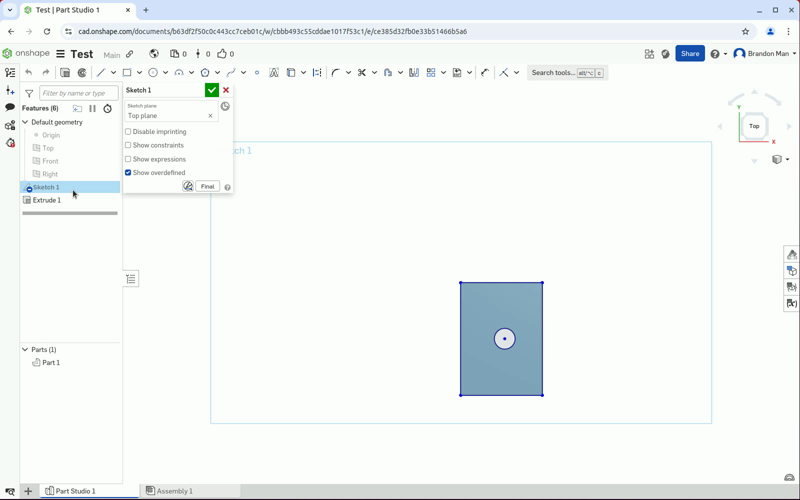
mouse_move(229, 92)
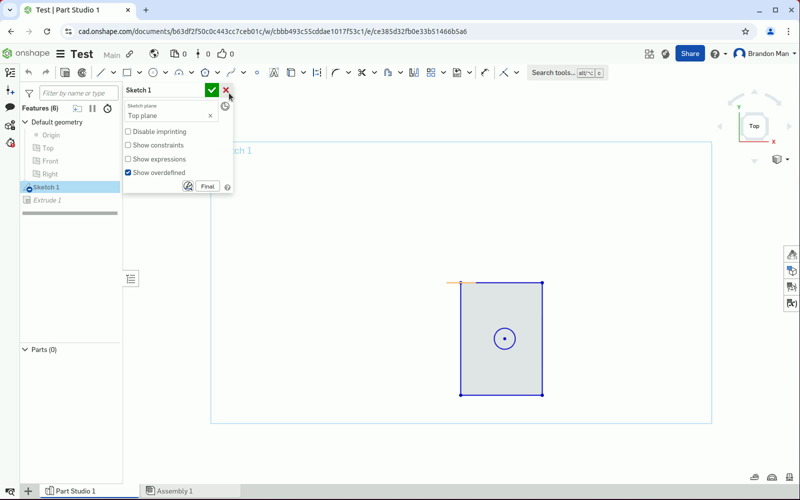
click(229, 92)
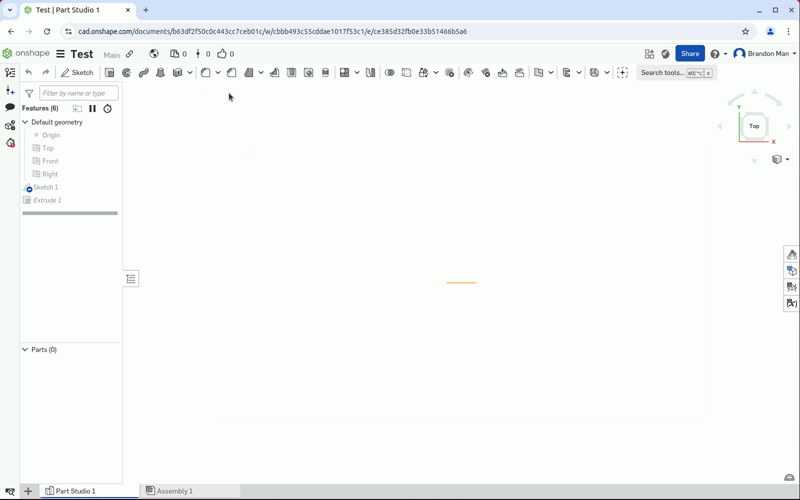
mouse_move(541, 75)
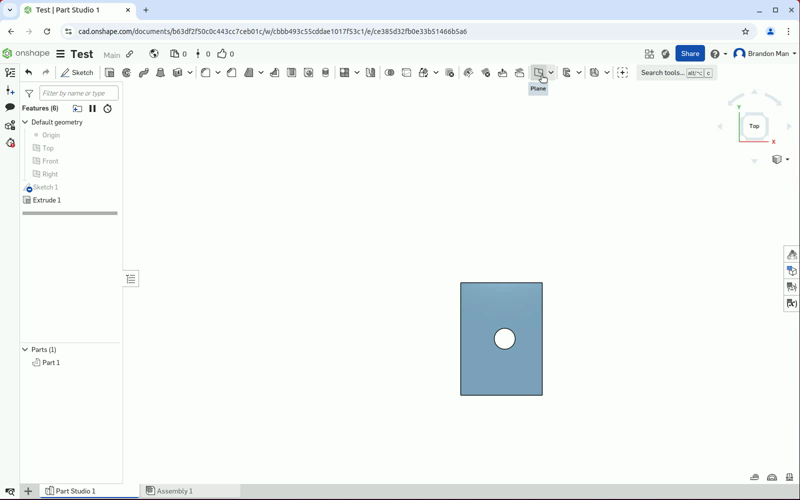
click(541, 75)
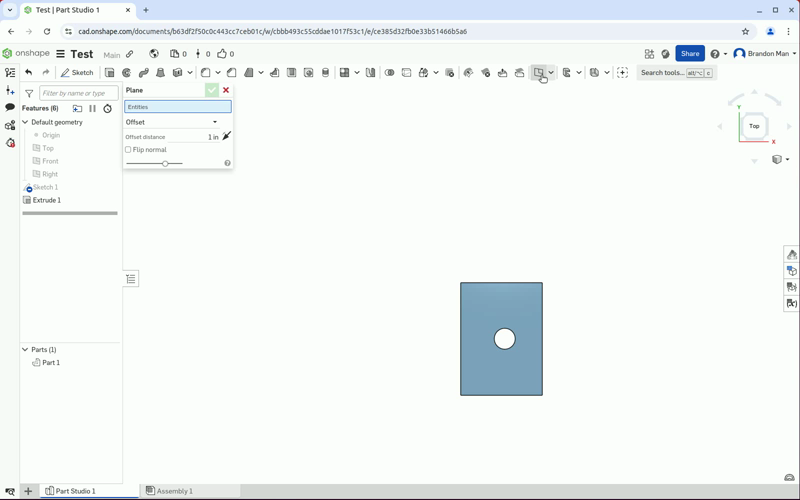
mouse_move(73, 150)
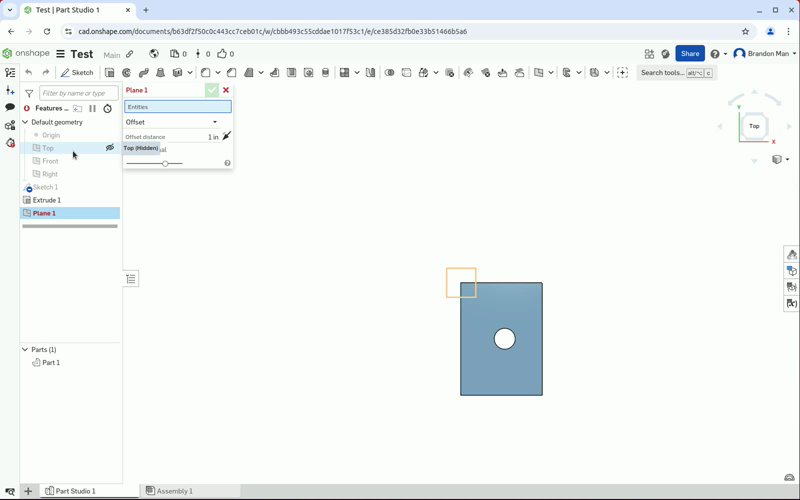
click(73, 150)
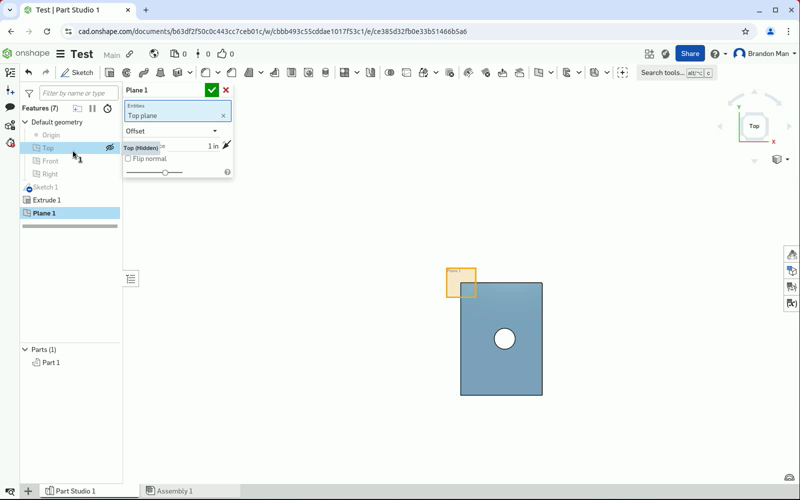
key(tab, 2)
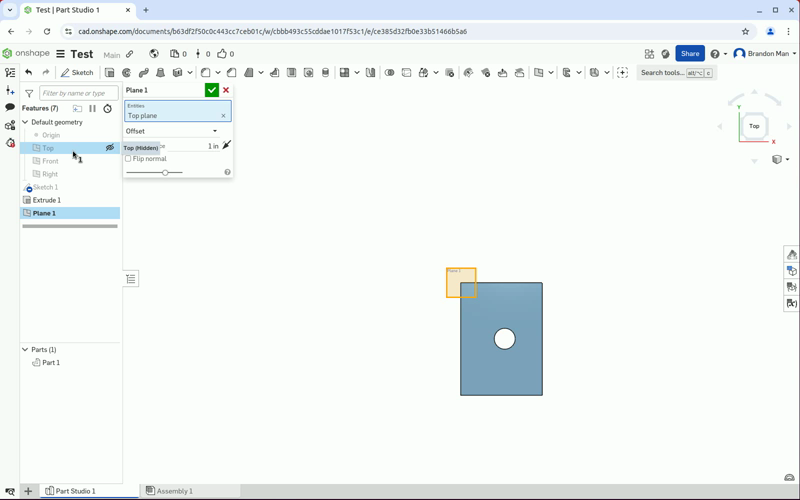
text(0.955)
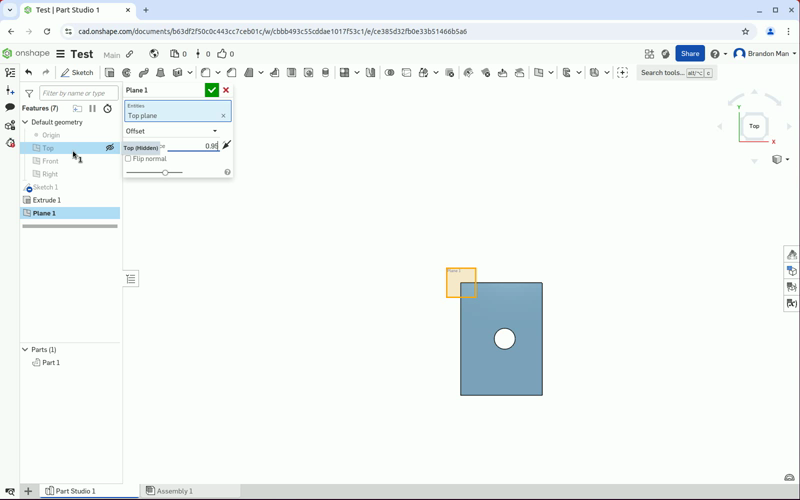
key(enter, 2)
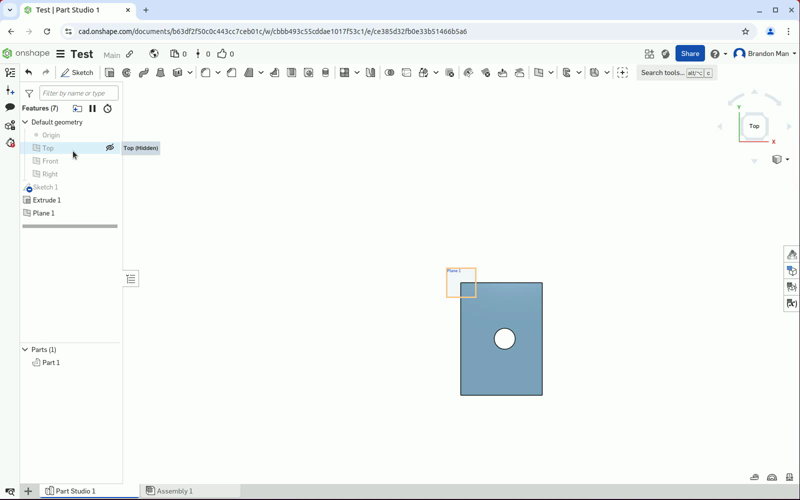
key(shift+s)
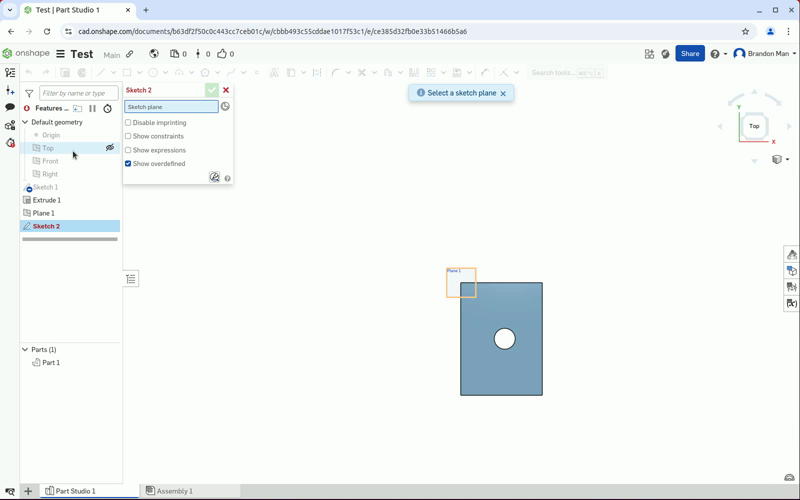
mouse_move(73, 215)
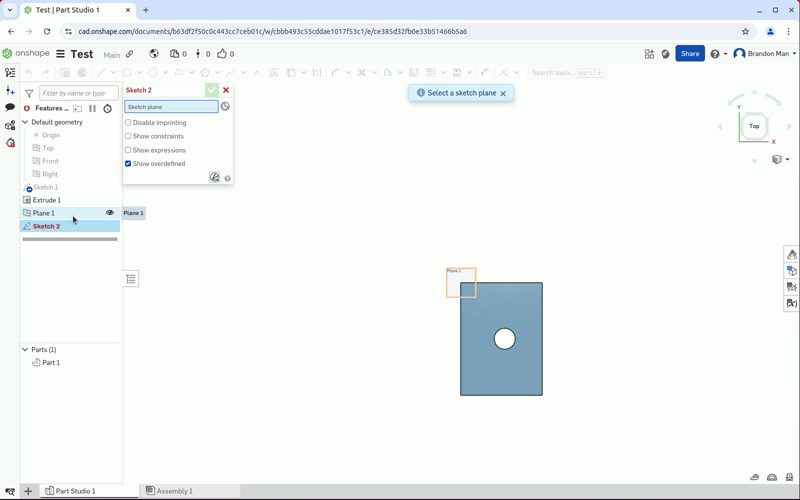
click(73, 215)
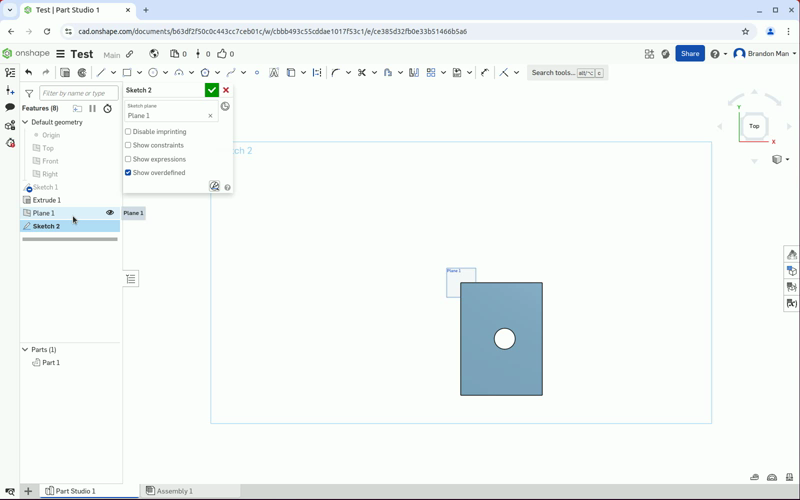
mouse_move(73, 352)
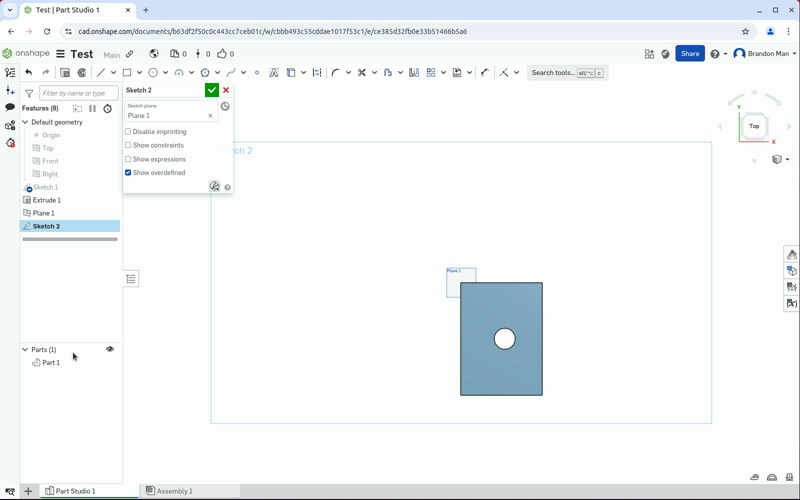
key(y)
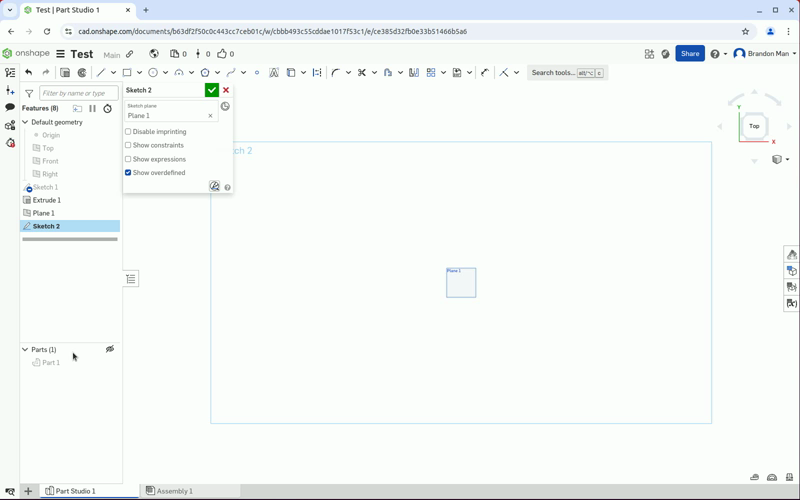
key(l)
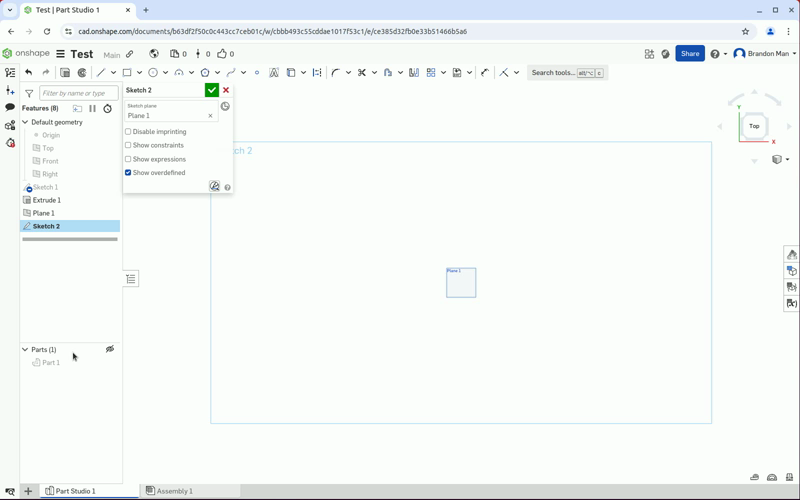
key_down(shift)
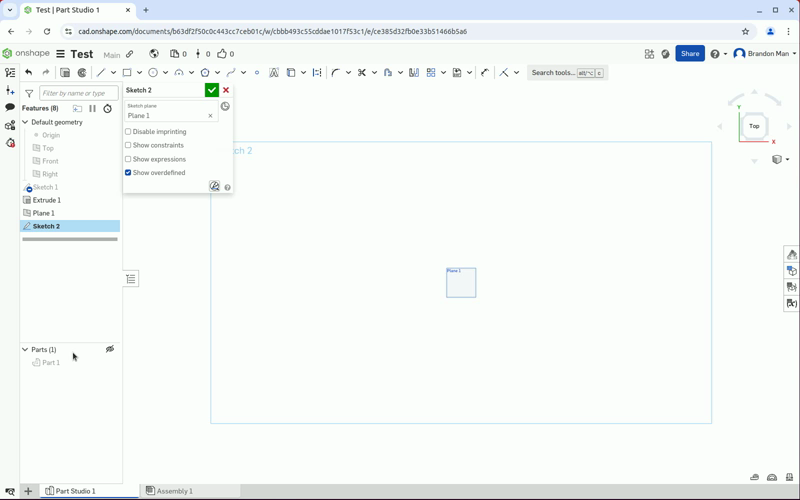
mouse_move(460, 395)
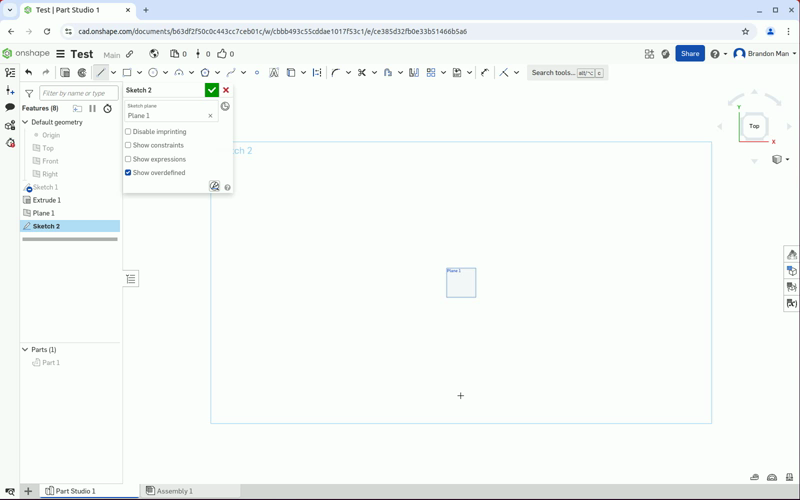
click(460, 395)
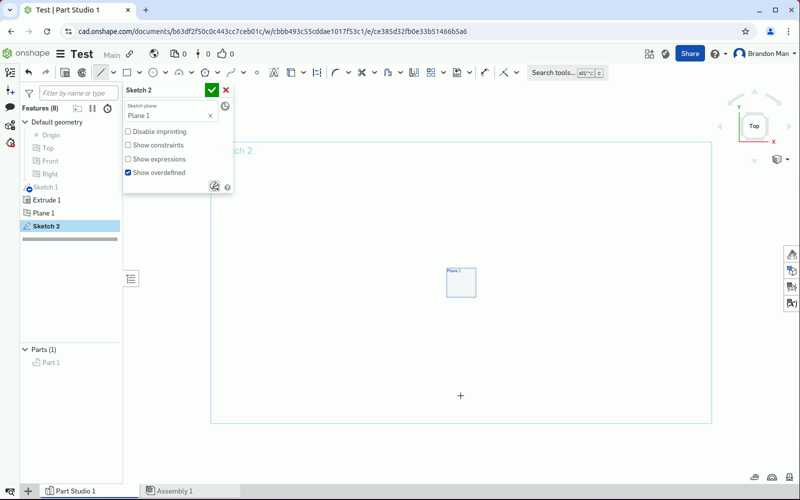
key_up(shift)
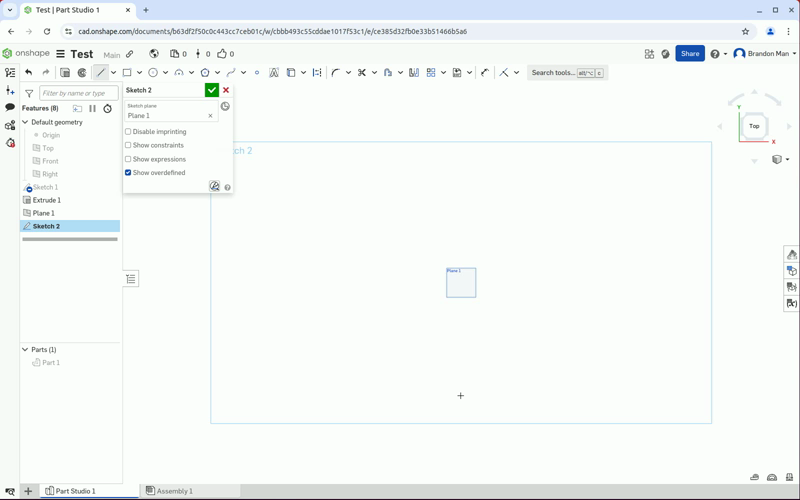
key_down(shift)
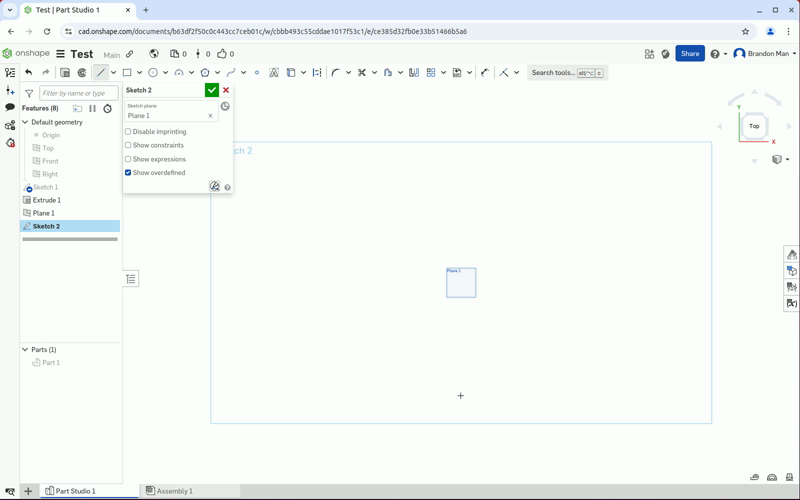
mouse_move(490, 395)
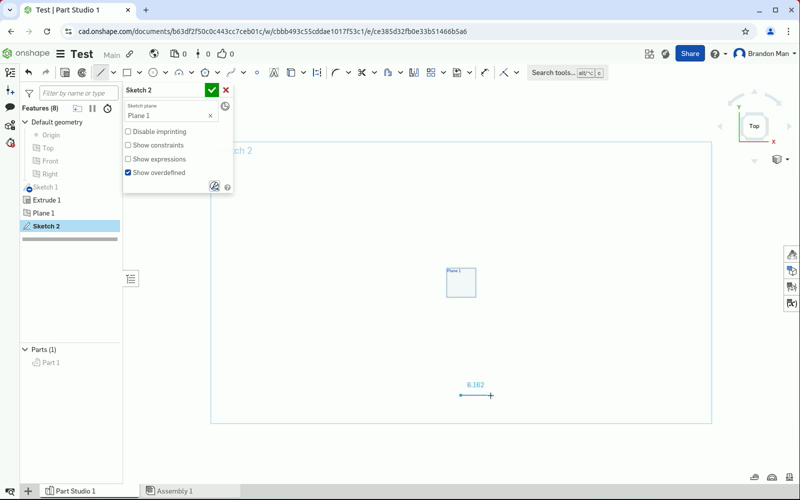
mouse_move(469, 395)
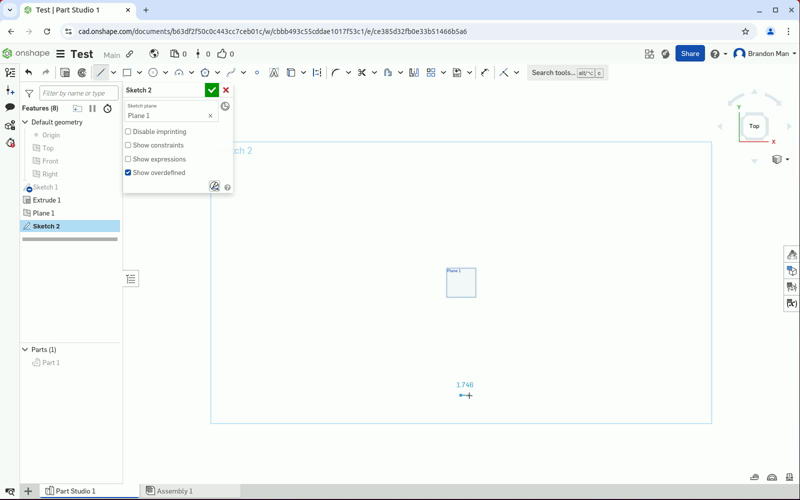
click(469, 395)
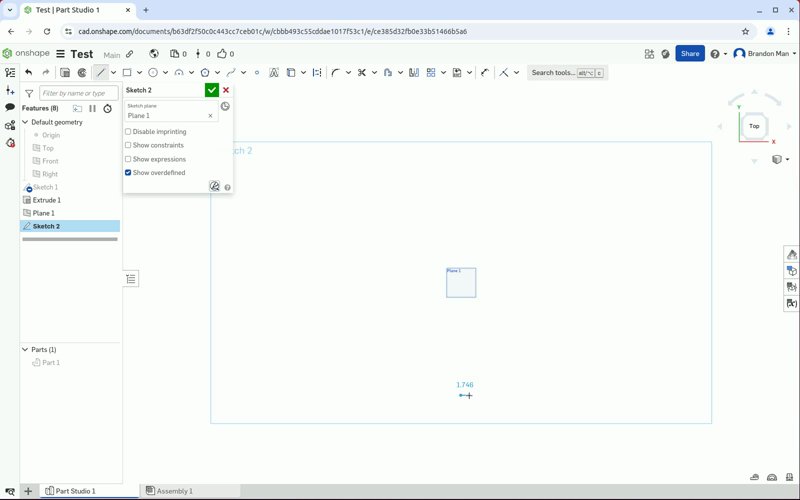
key_up(shift)
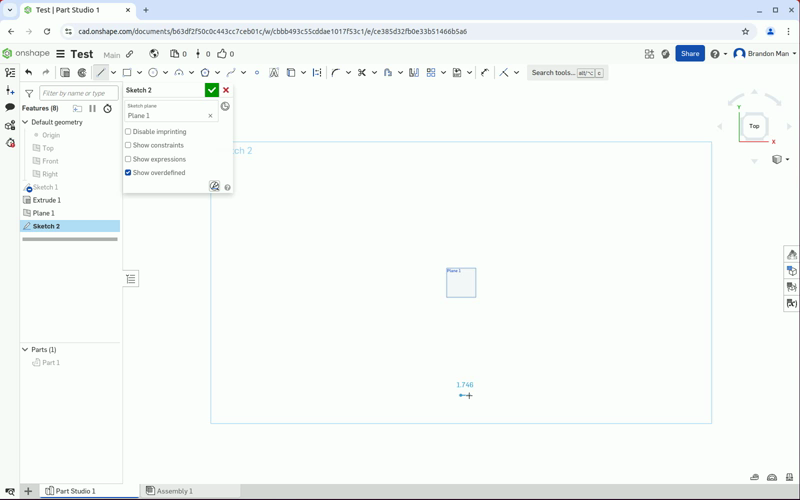
key_down(shift)
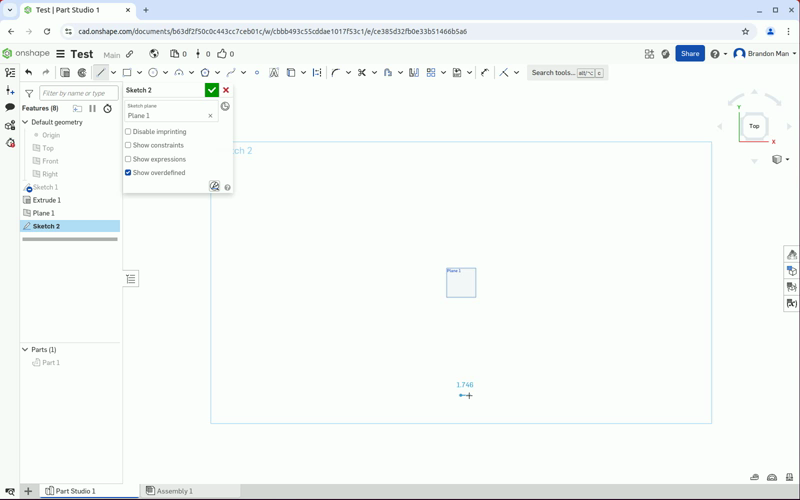
mouse_move(469, 282)
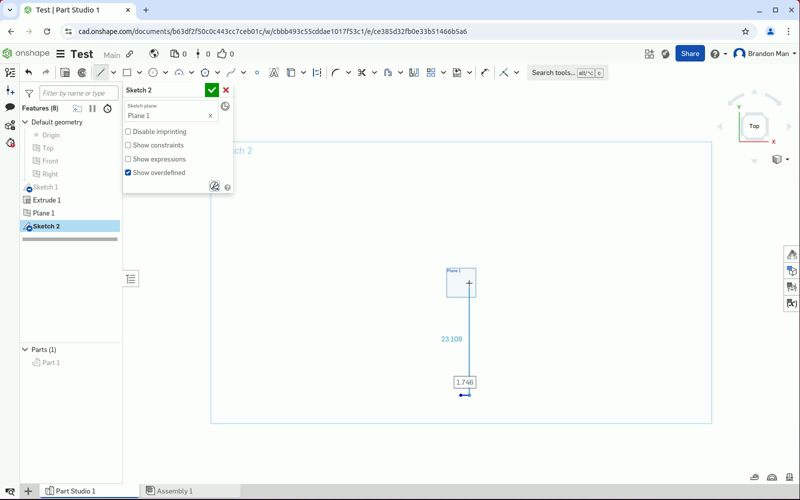
click(469, 282)
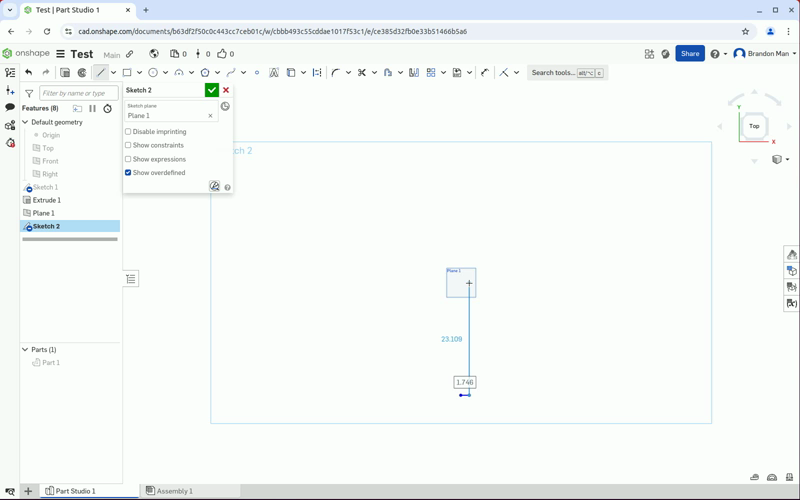
key_up(shift)
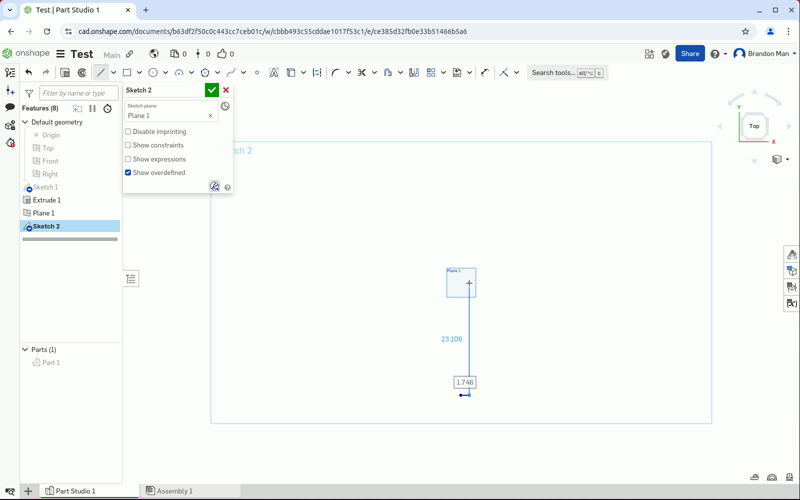
key_down(shift)
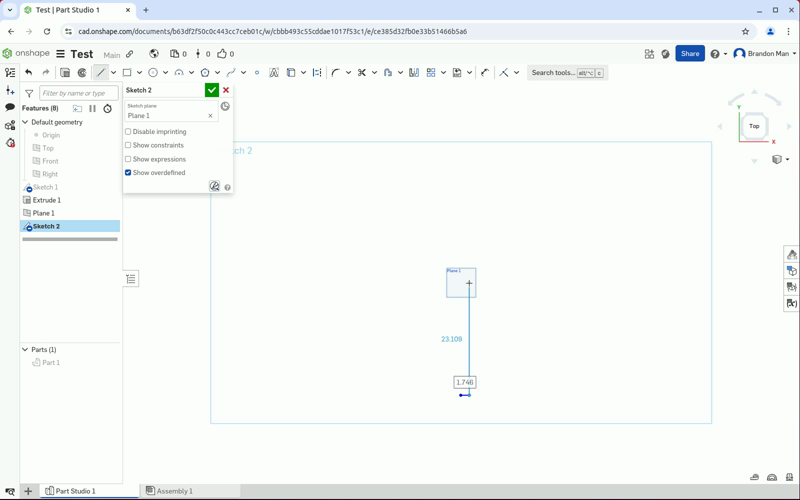
mouse_move(499, 282)
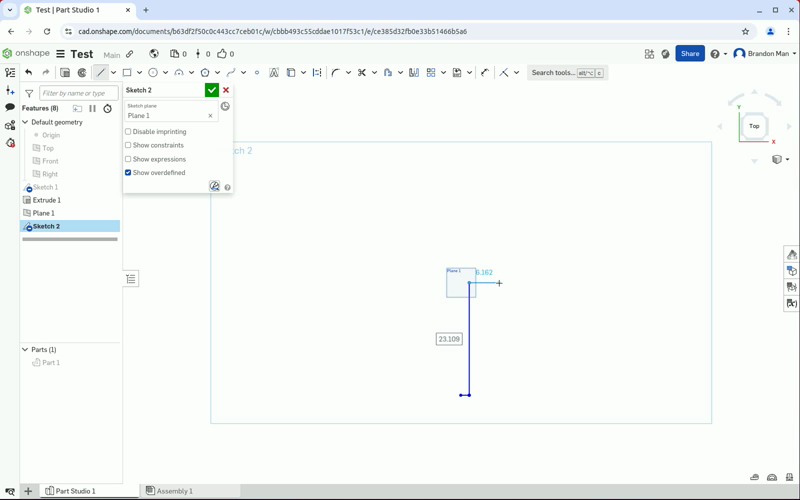
mouse_move(460, 282)
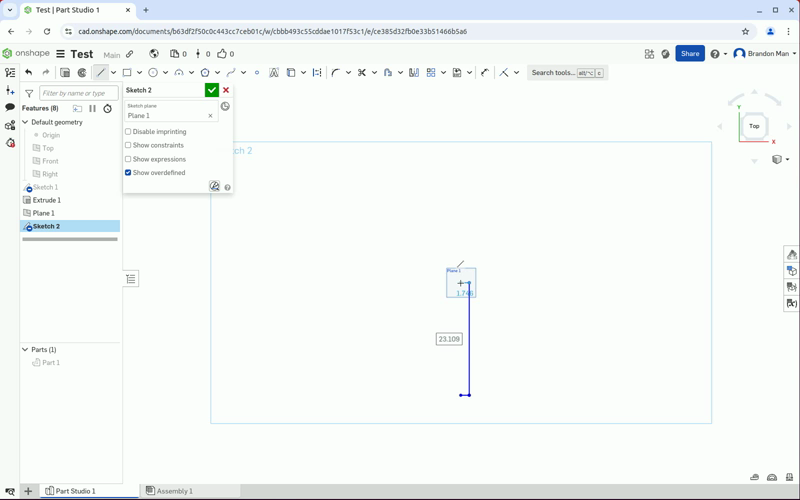
click(460, 282)
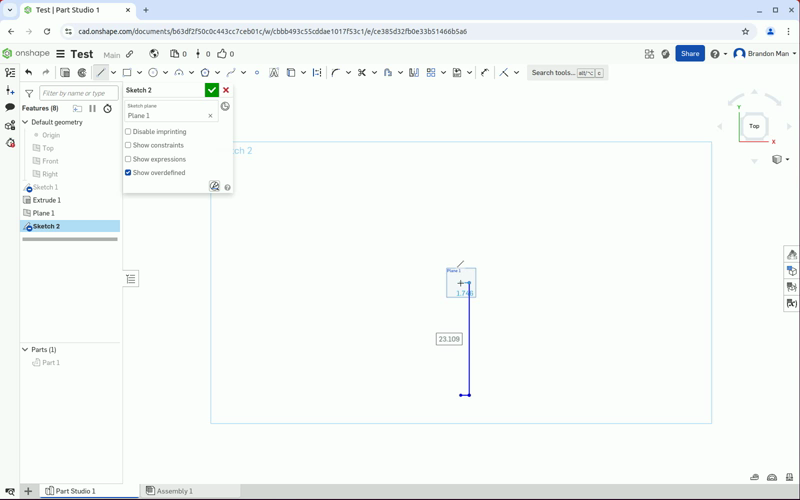
key_up(shift)
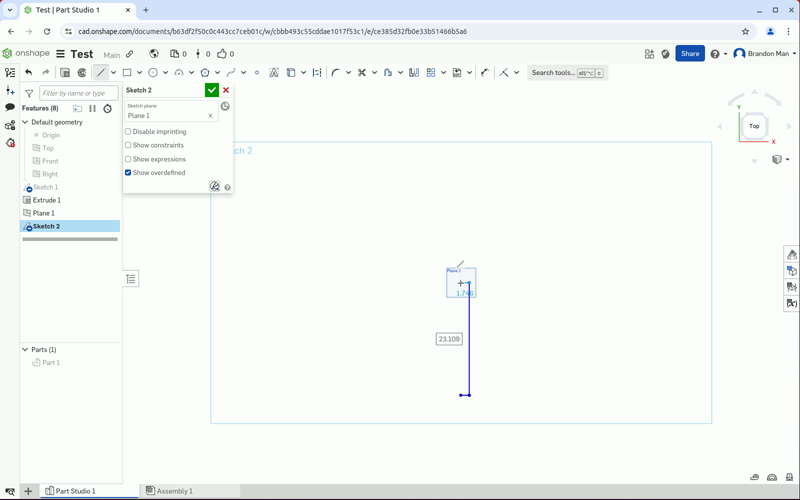
key_down(shift)
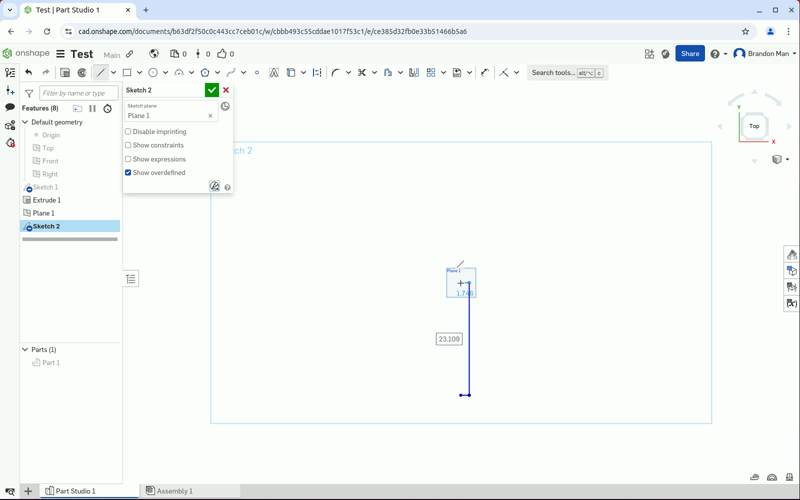
mouse_move(460, 395)
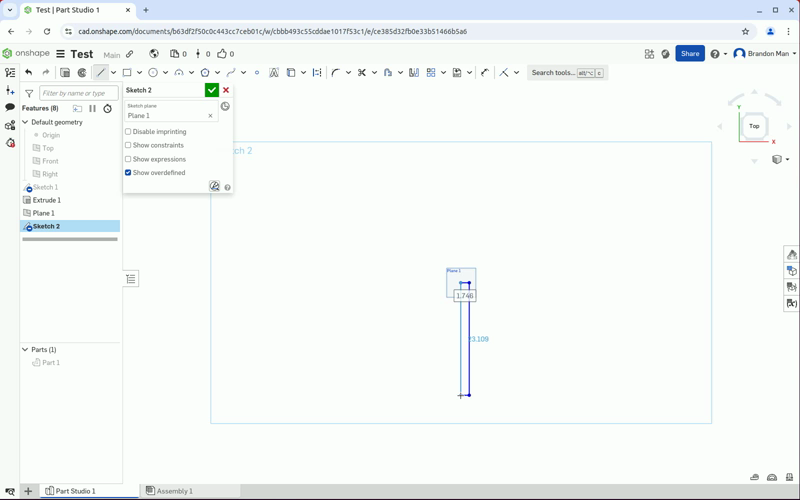
key_up(shift)
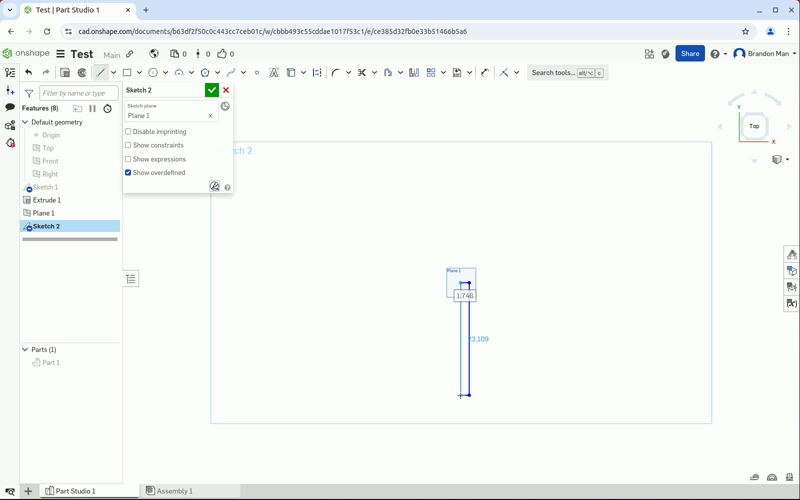
click(460, 395)
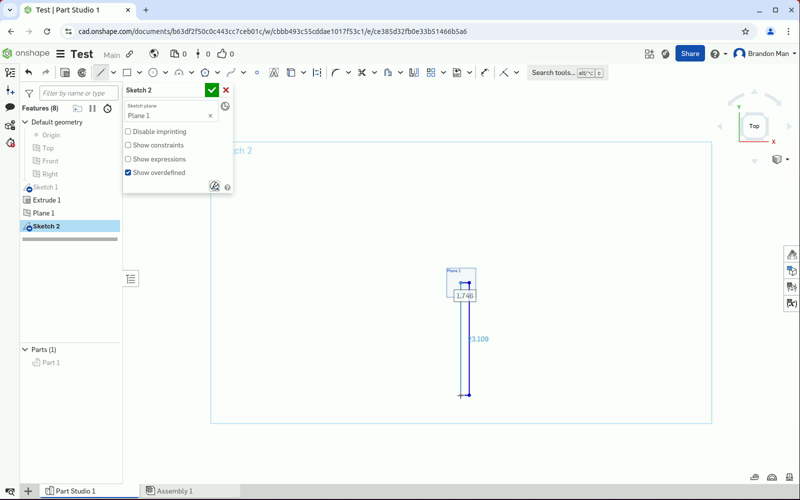
key(esc)
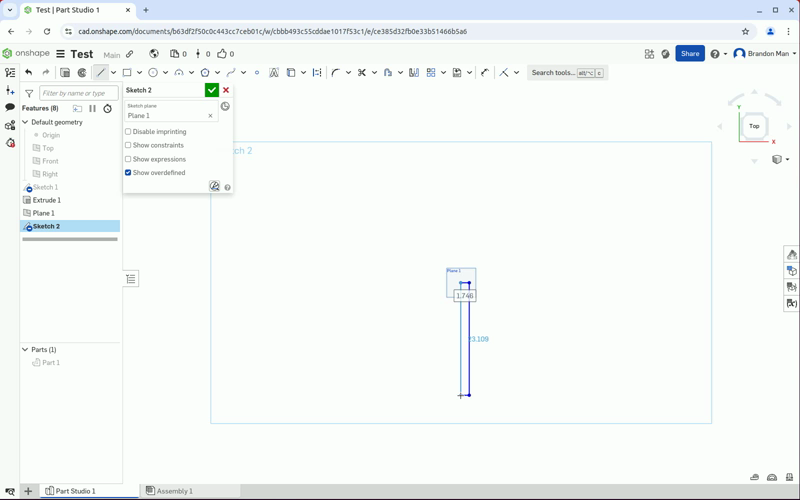
mouse_move(462, 372)
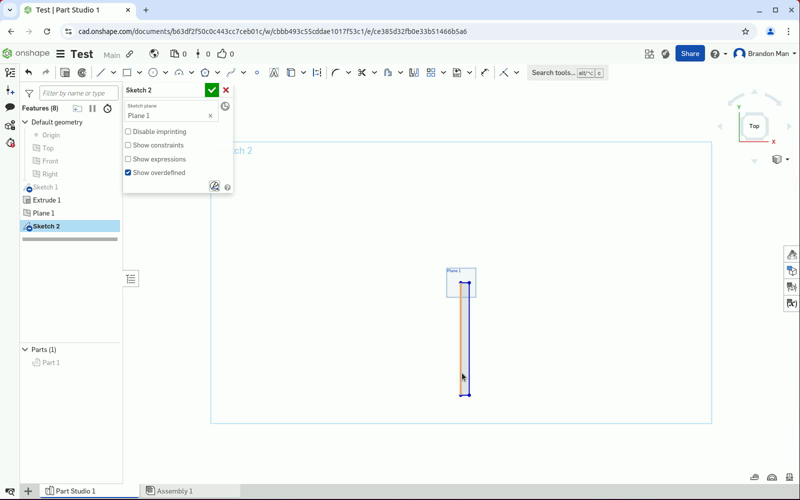
scroll(6)
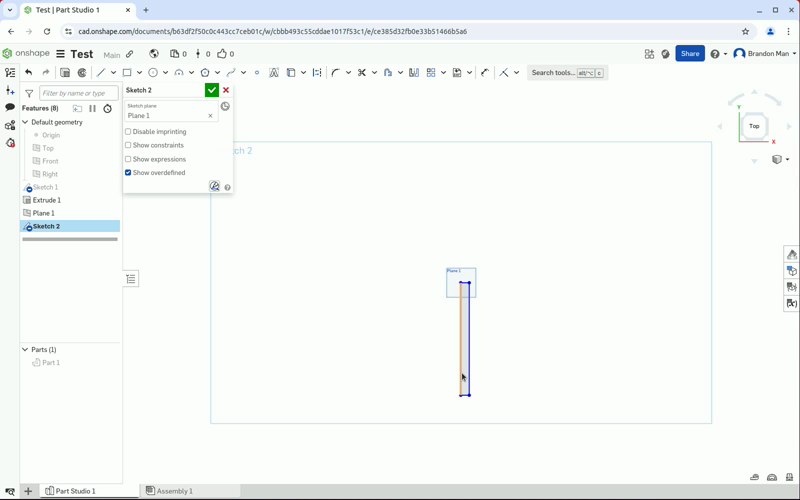
scroll(6)
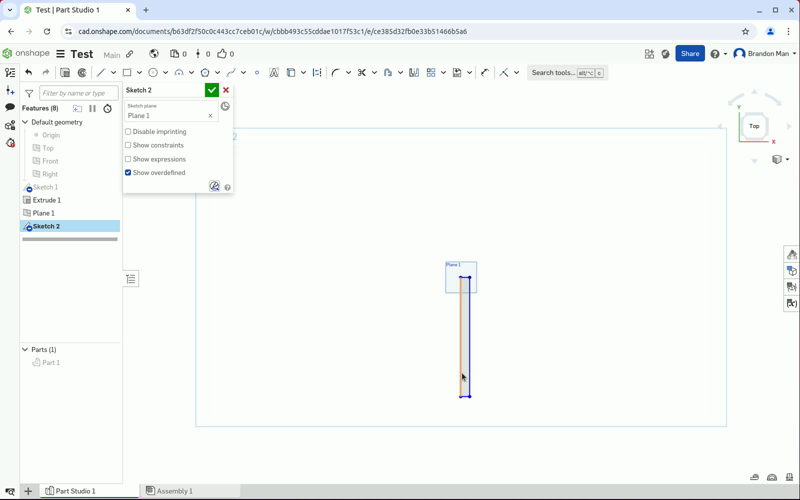
scroll(6)
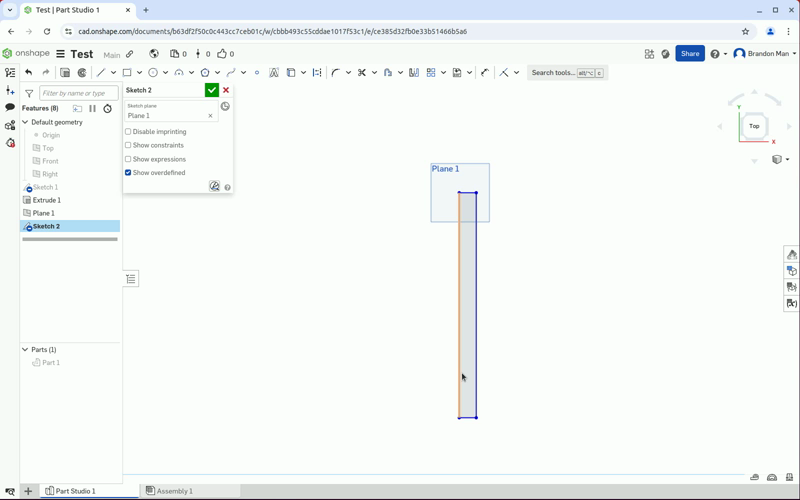
scroll(6)
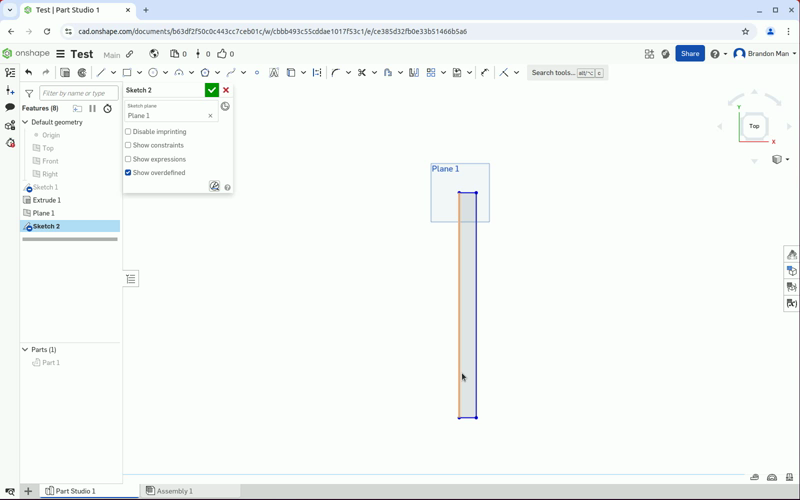
scroll(6)
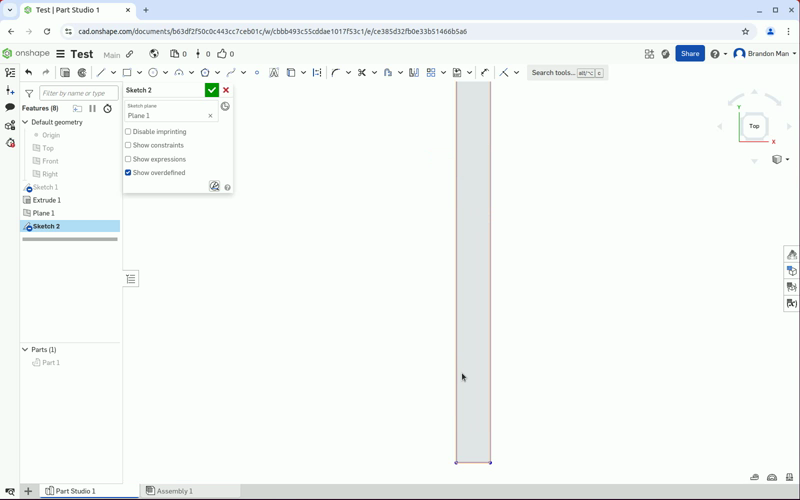
scroll(6)
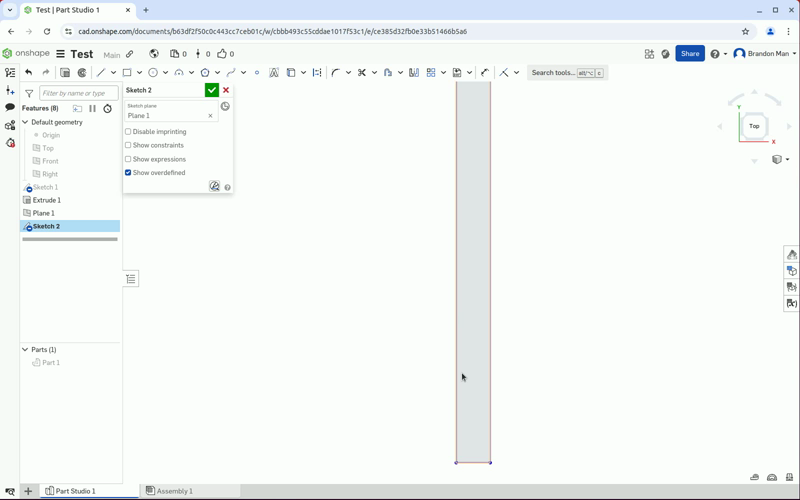
scroll(6)
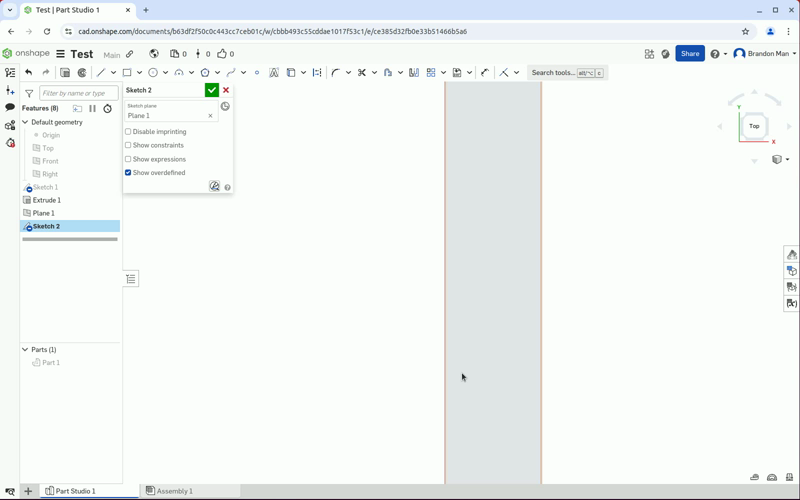
click(462, 372)
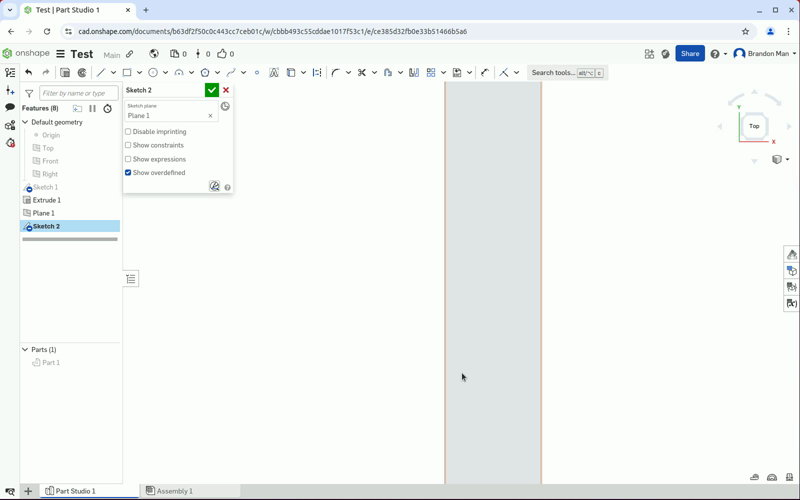
scroll(-6)
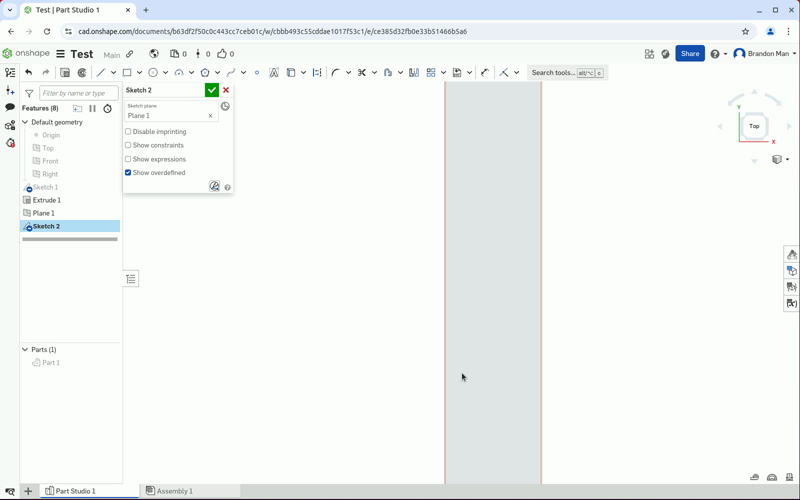
scroll(-6)
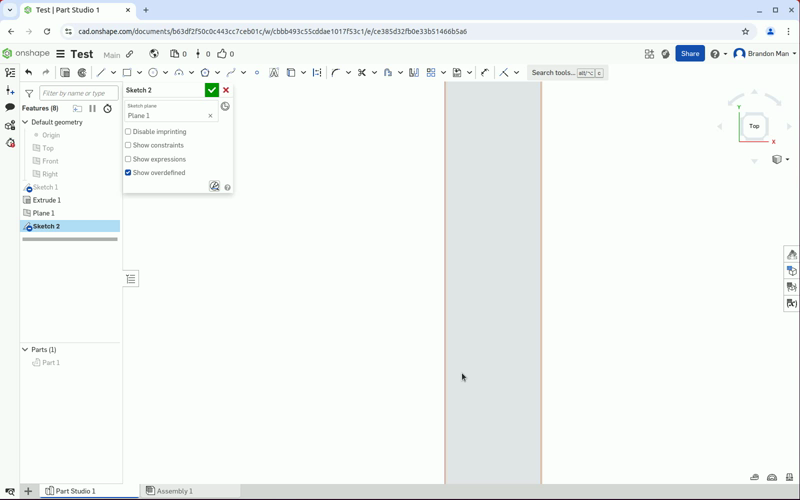
scroll(-6)
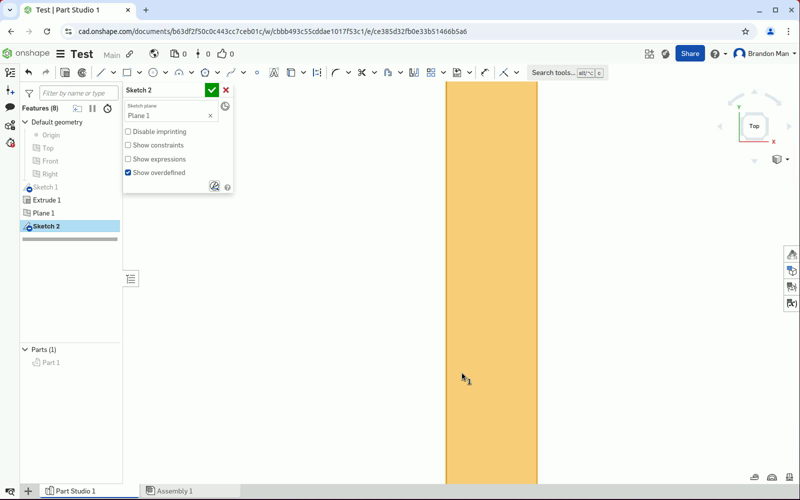
scroll(-6)
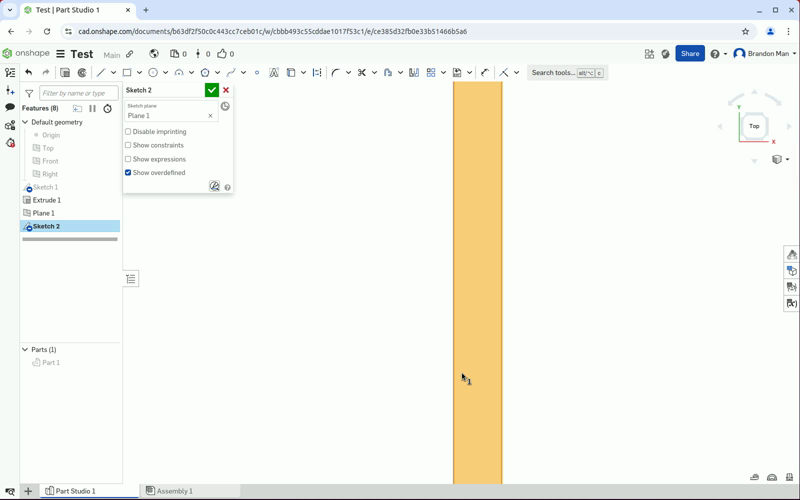
scroll(-6)
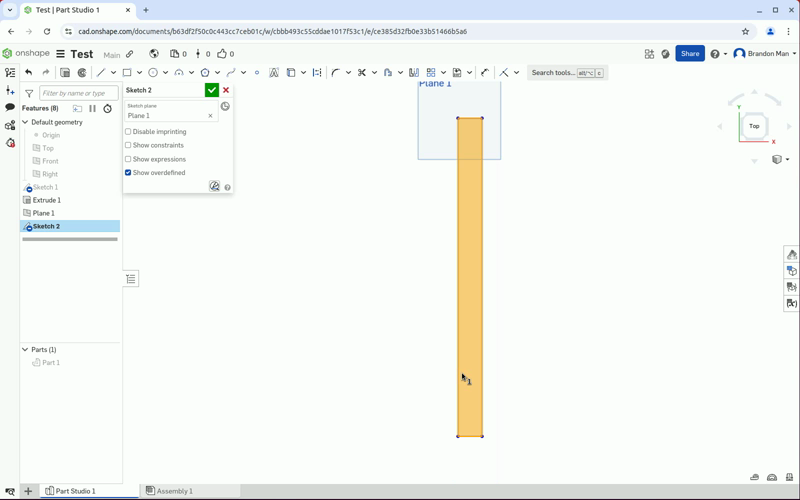
scroll(-6)
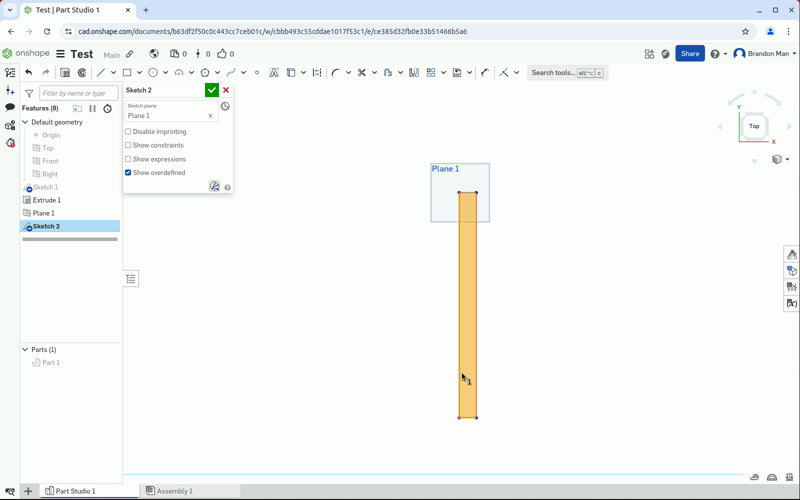
scroll(-6)
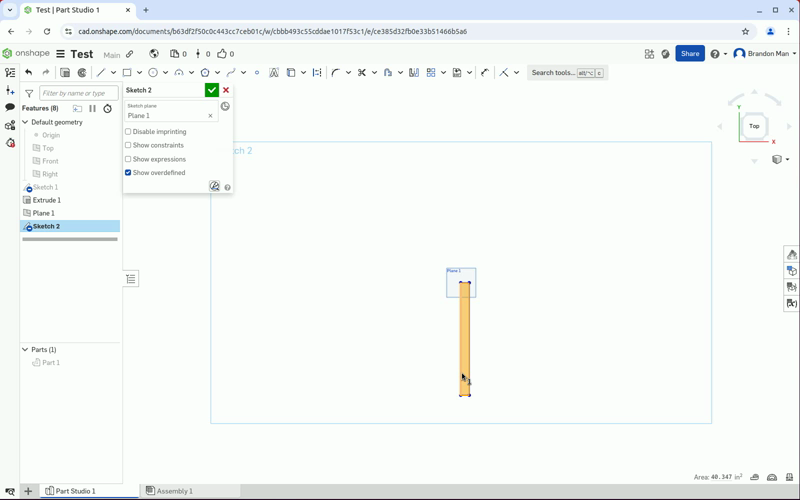
mouse_move(73, 352)
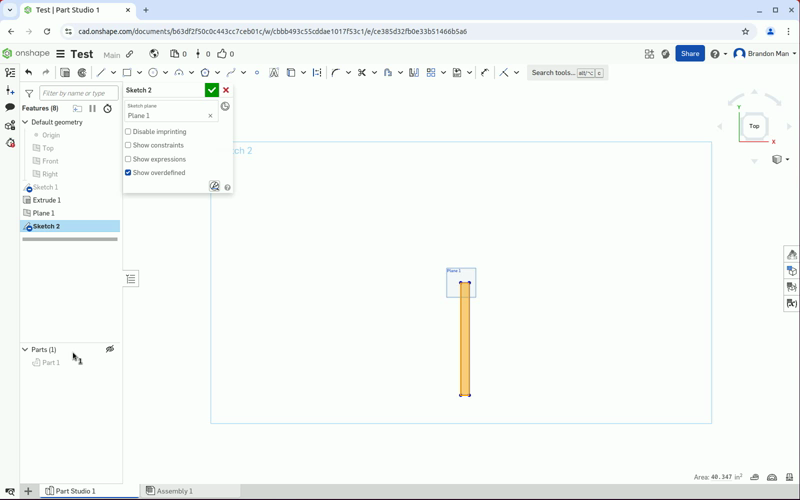
key(shift+y)
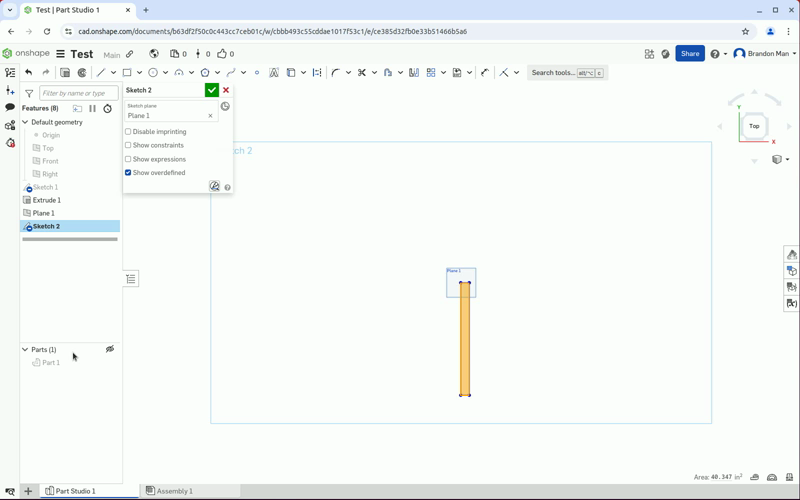
key(shift+e)
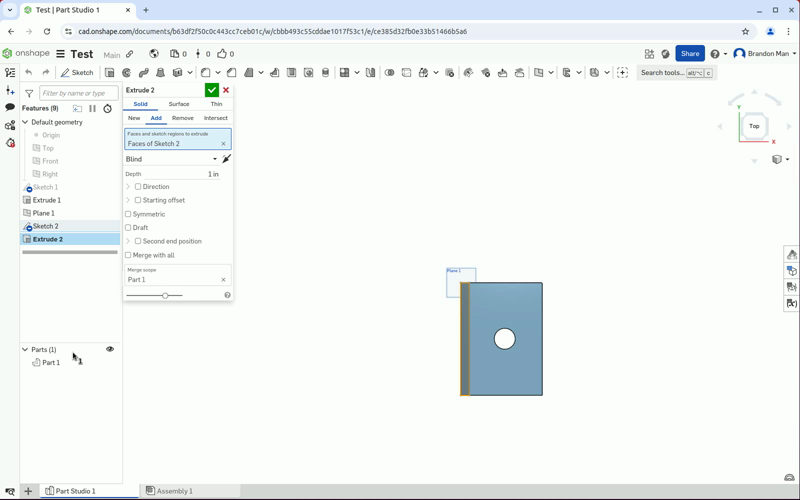
mouse_move(143, 106)
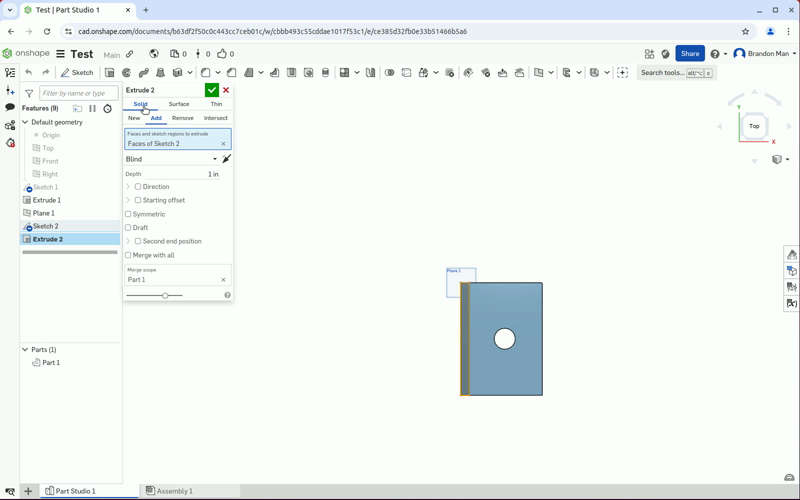
click(143, 106)
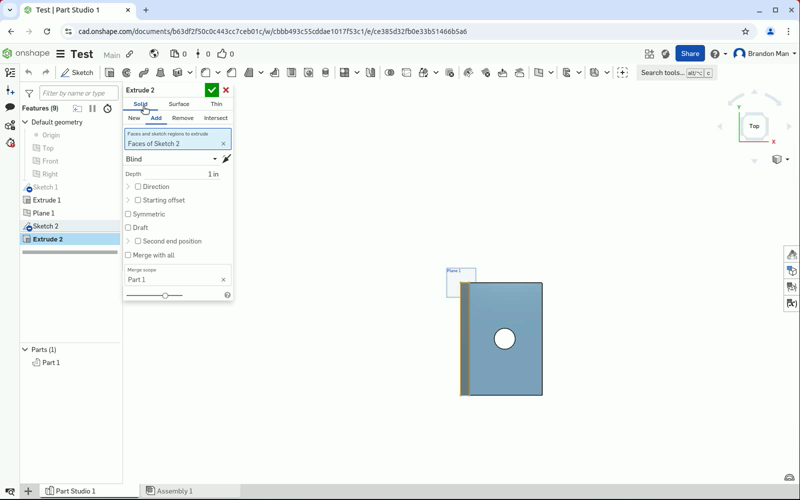
mouse_move(137, 120)
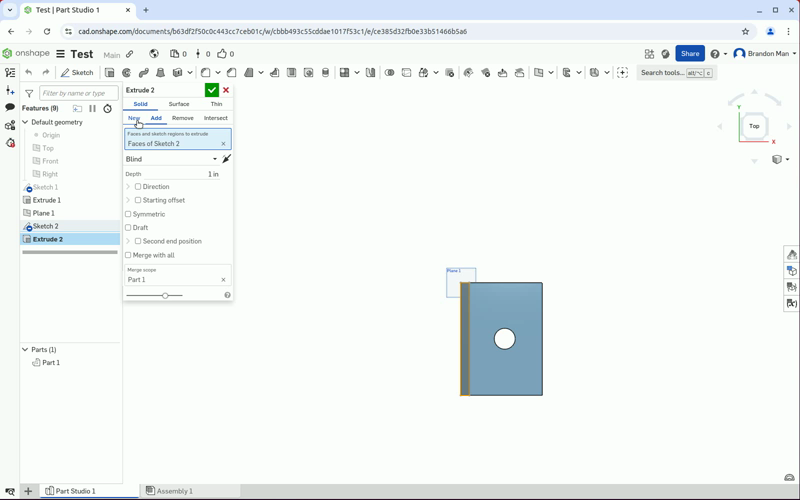
click(137, 120)
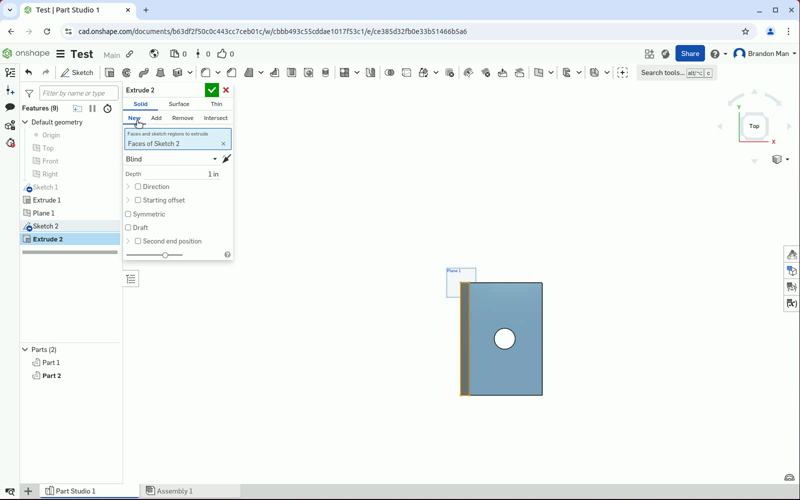
key(tab, 4)
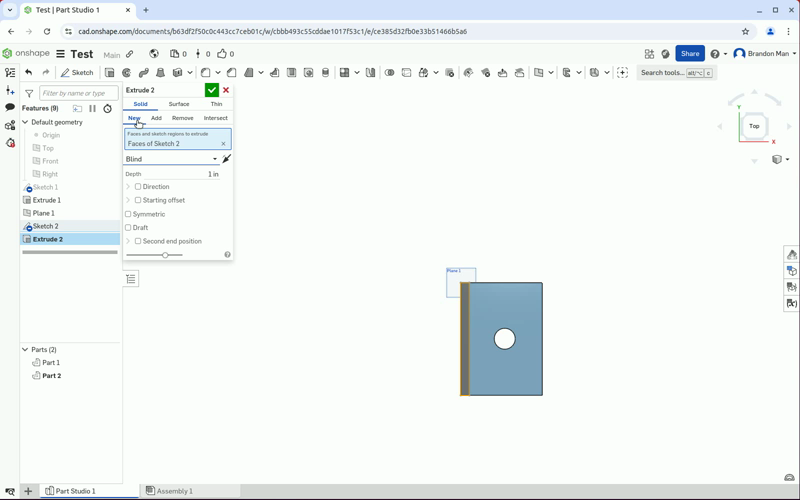
text(22.145)
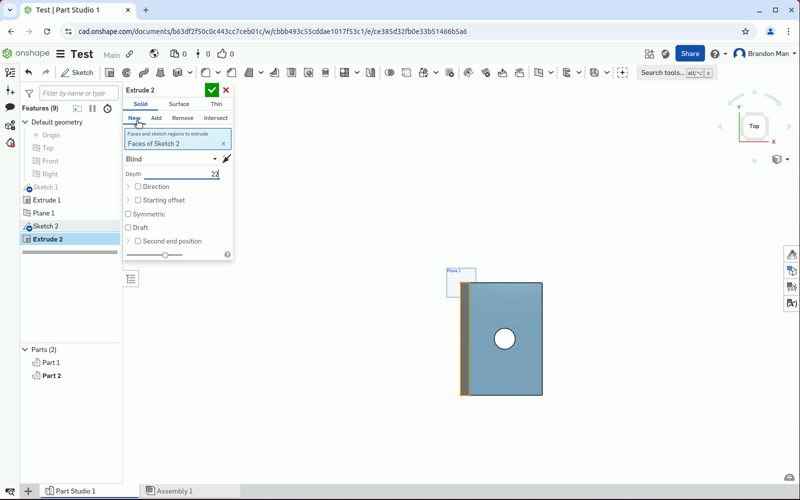
key(enter)
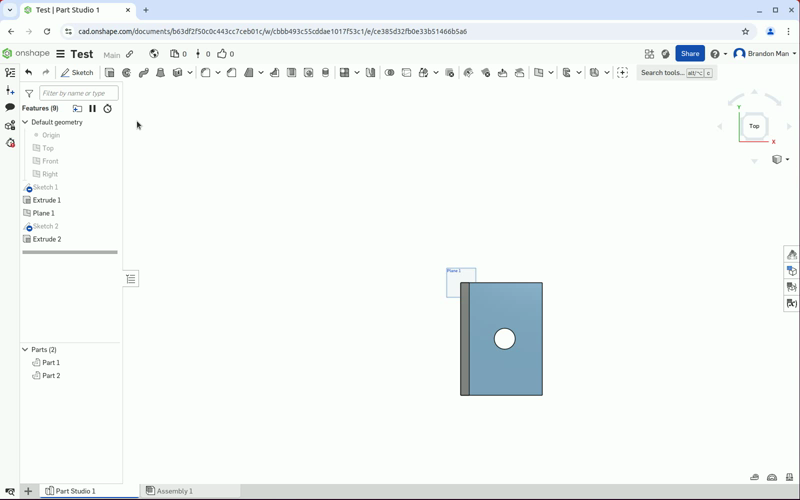
key(shift+h)
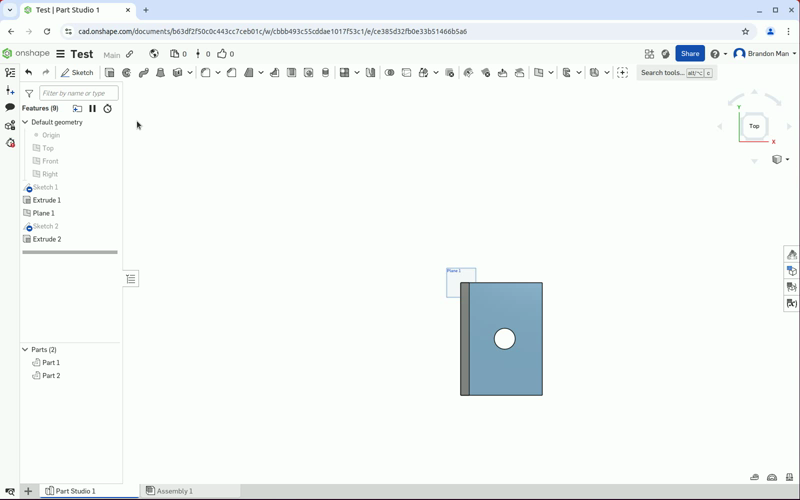
key(shift+h)
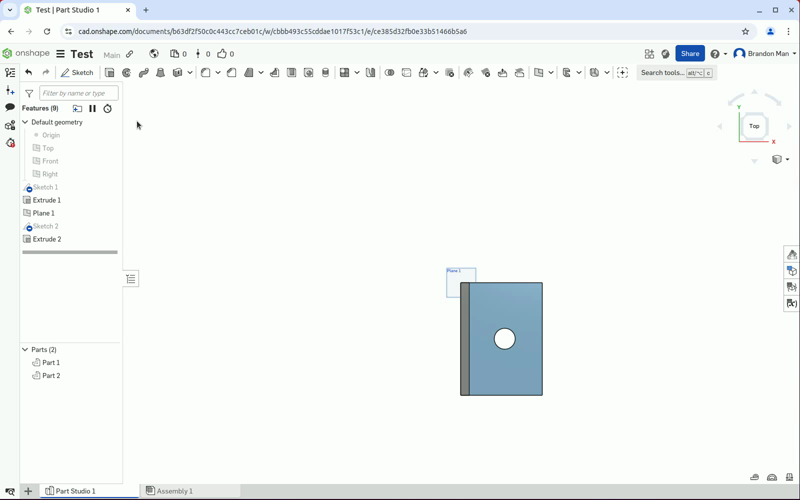
key(shift+7)
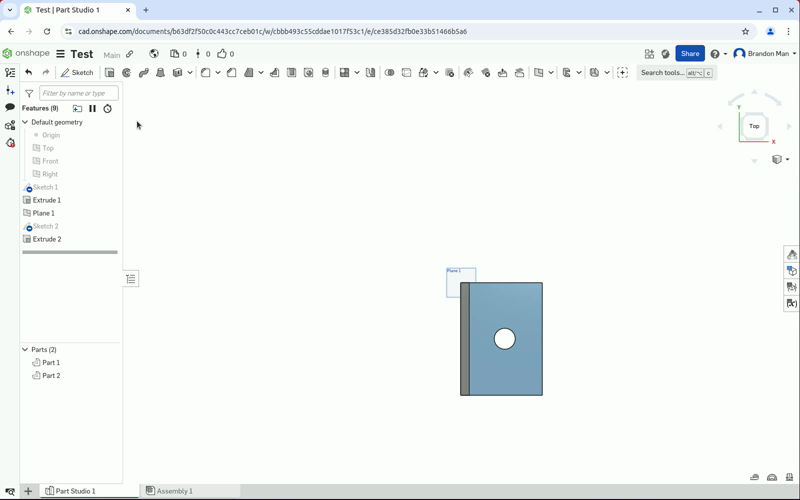
key(up, 3)
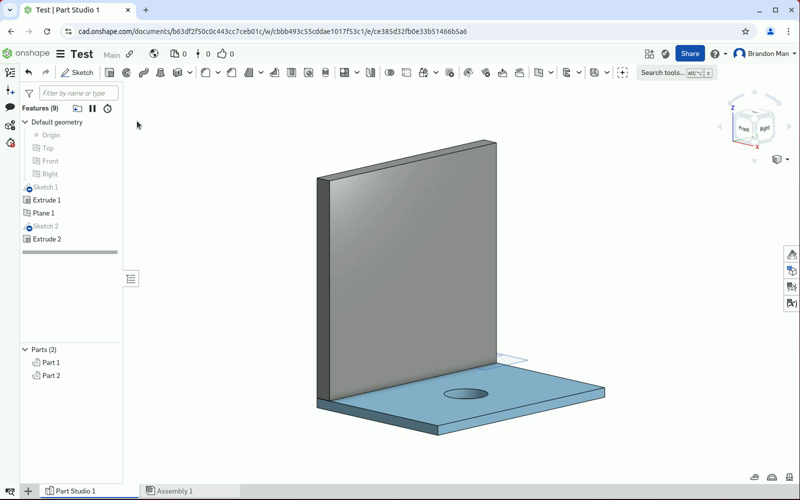
key(left, 3)
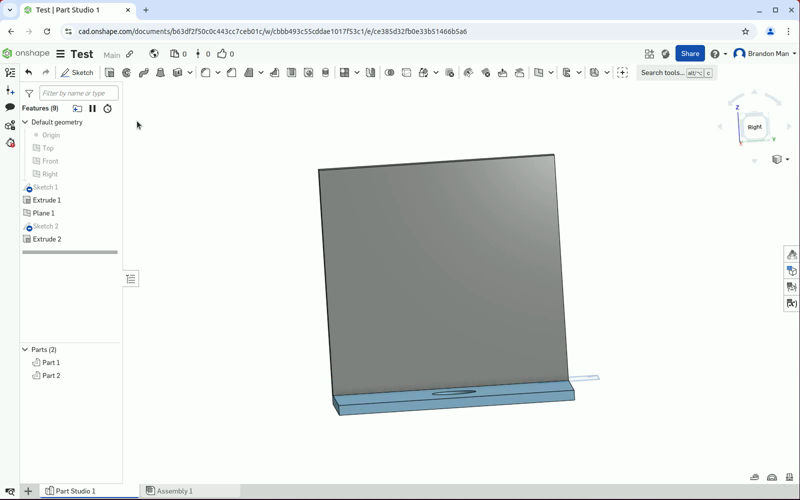
key(right, 3)
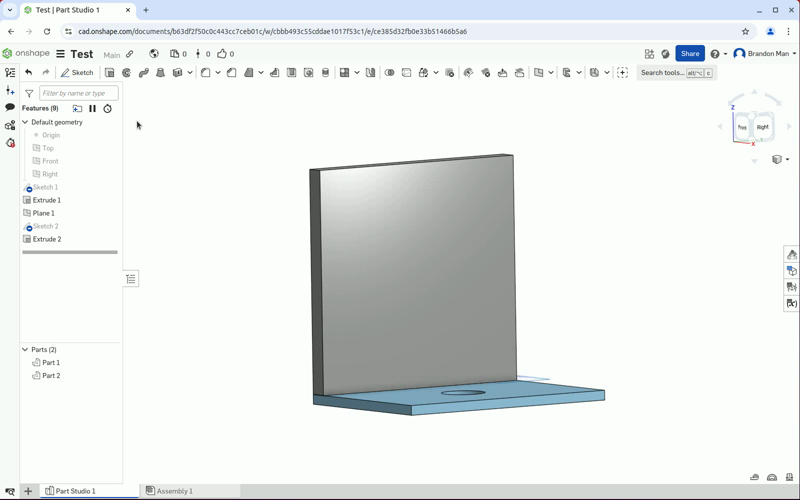
key(down, 3)
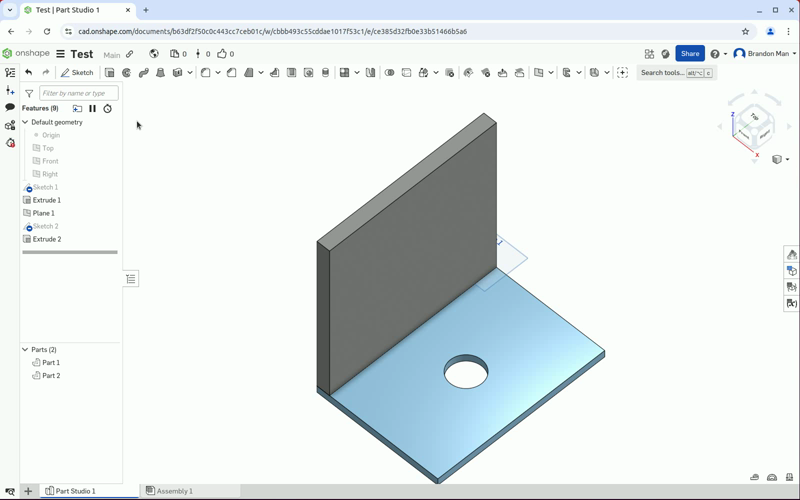
mouse_move(73, 189)
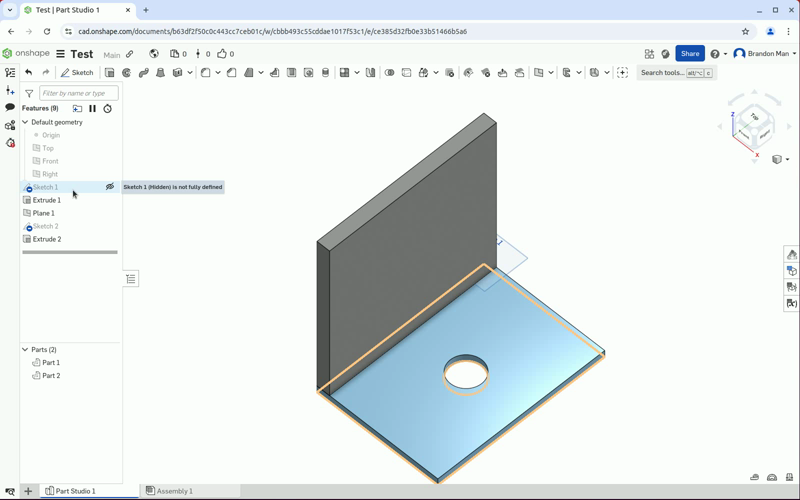
click(73, 189)